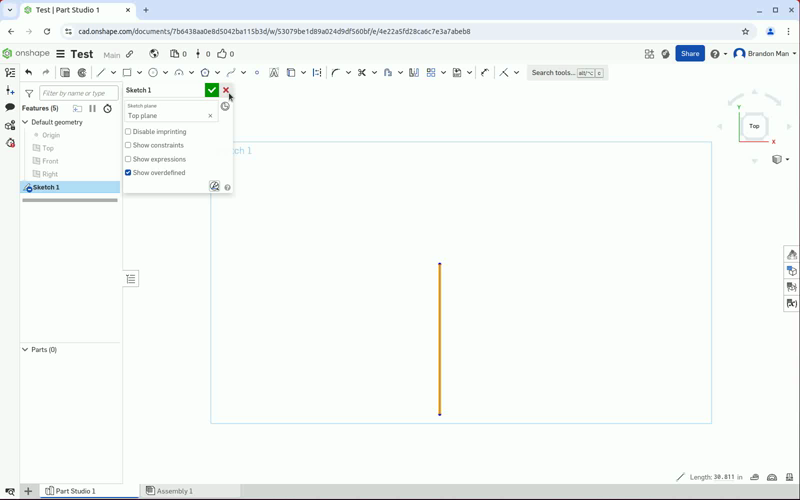
key(shift+h)
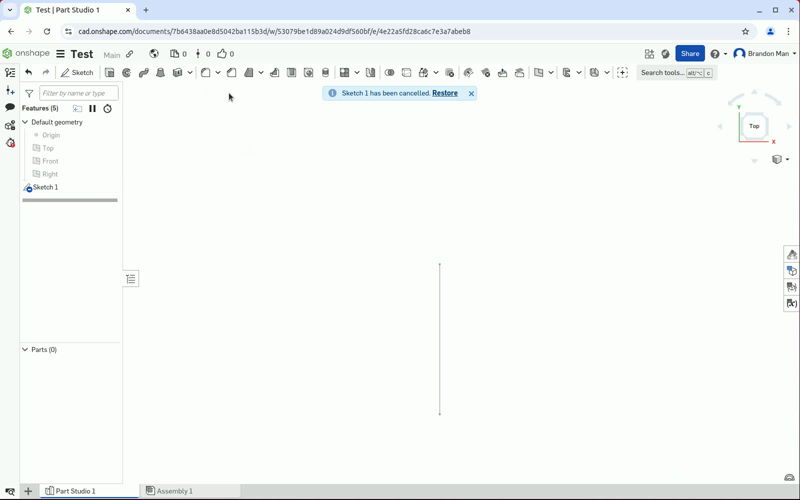
key(shift+s)
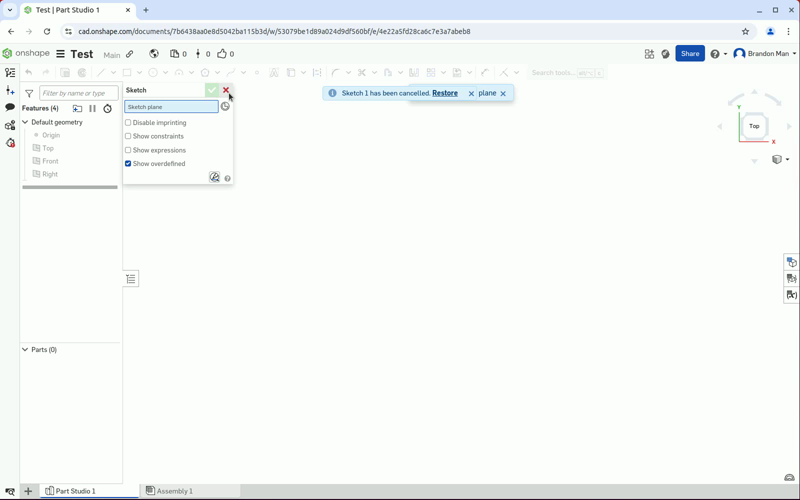
mouse_move(73, 150)
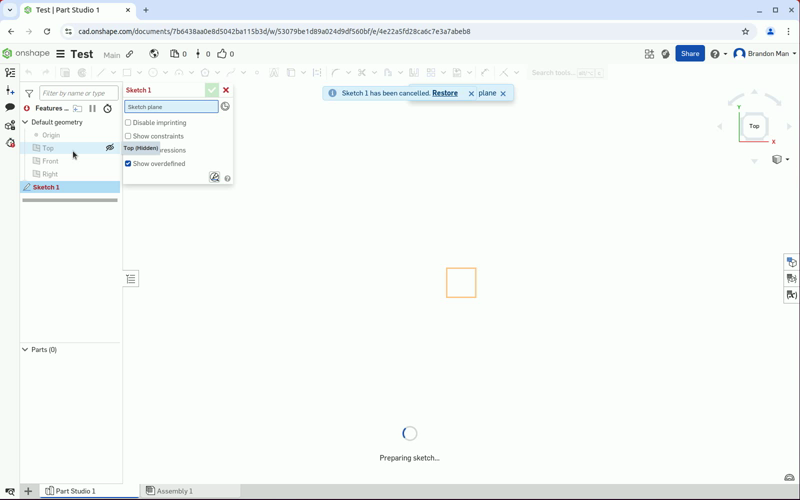
click(73, 150)
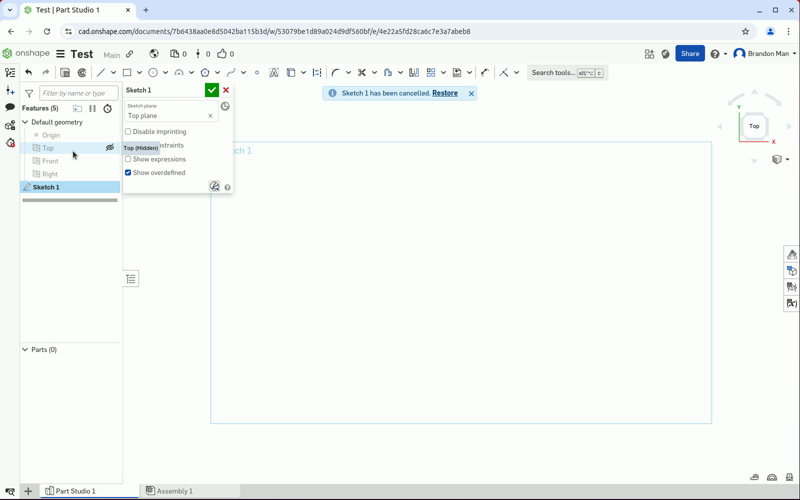
mouse_move(73, 352)
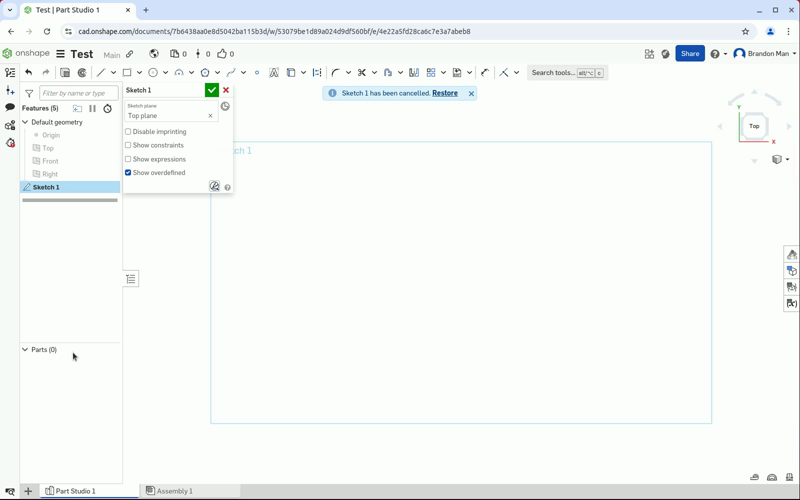
key(y)
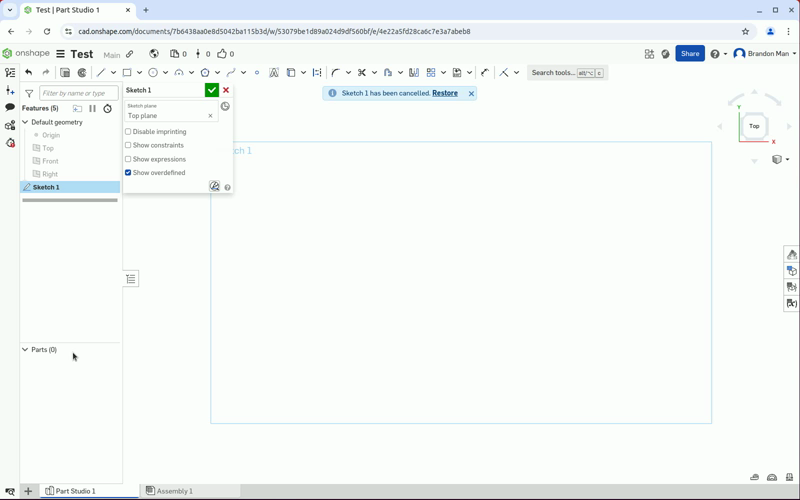
key(l)
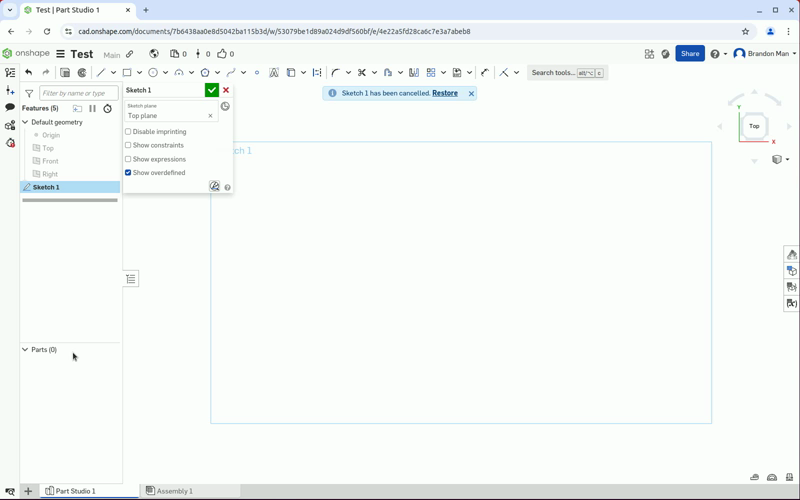
key_down(shift)
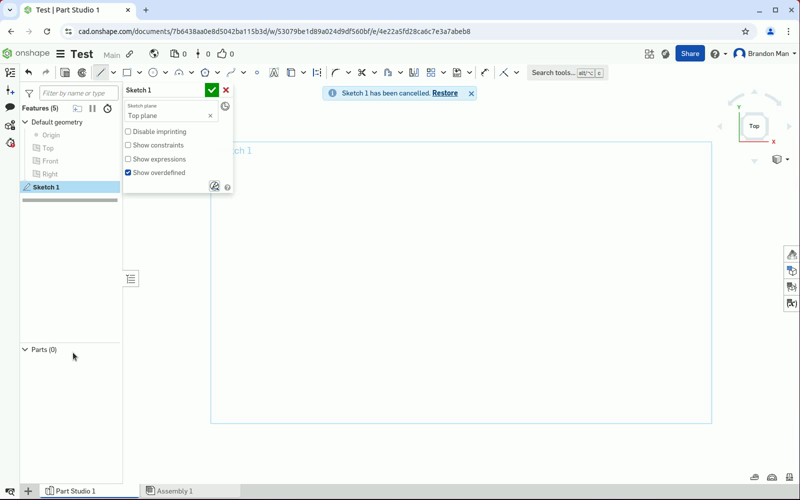
mouse_move(348, 370)
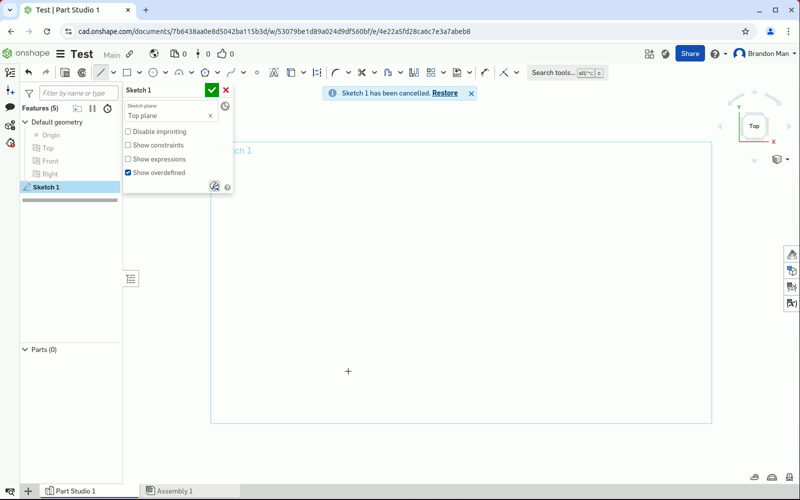
click(348, 370)
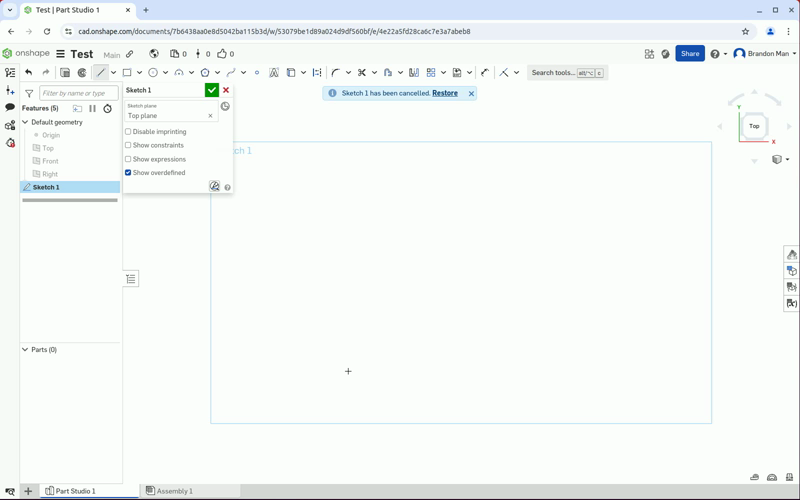
key_up(shift)
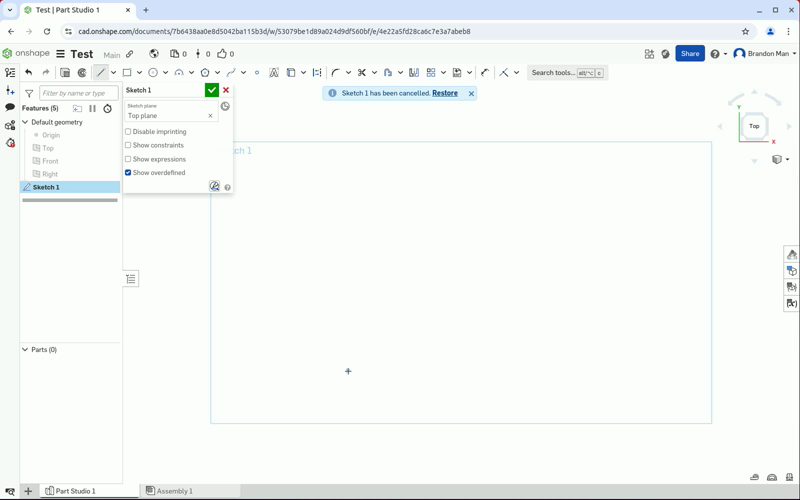
key_down(shift)
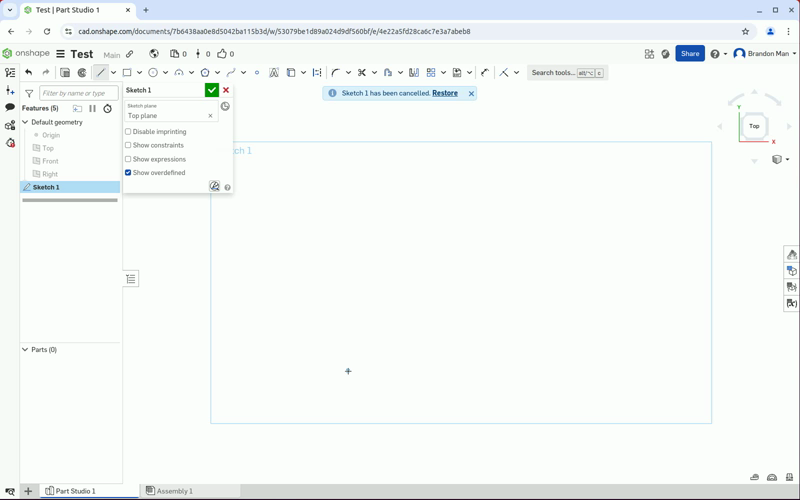
mouse_move(572, 370)
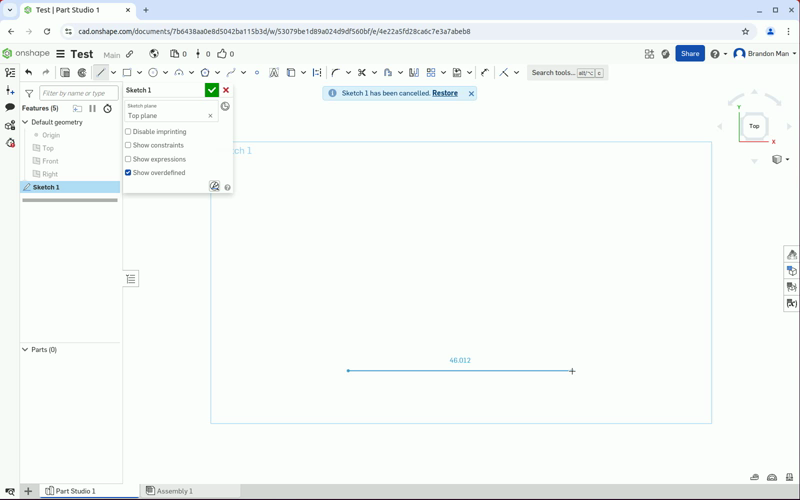
click(572, 370)
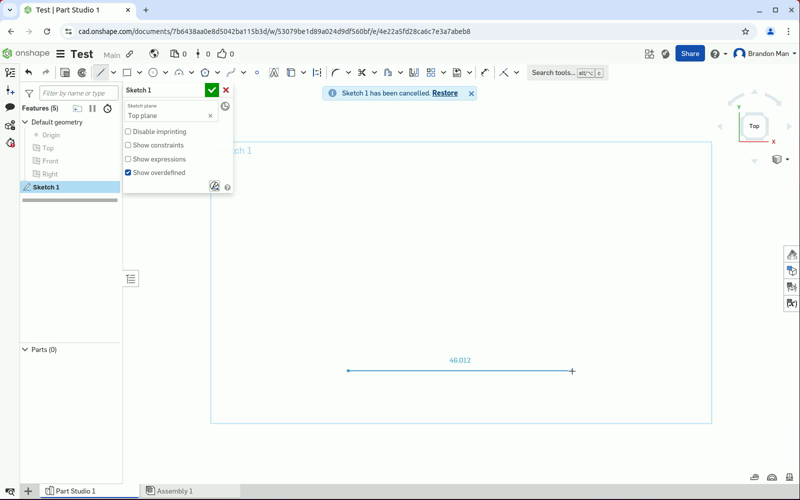
key_up(shift)
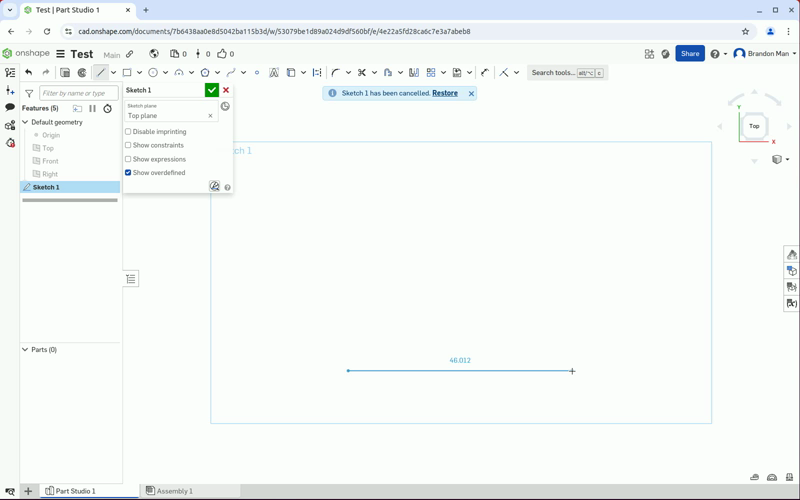
key_down(shift)
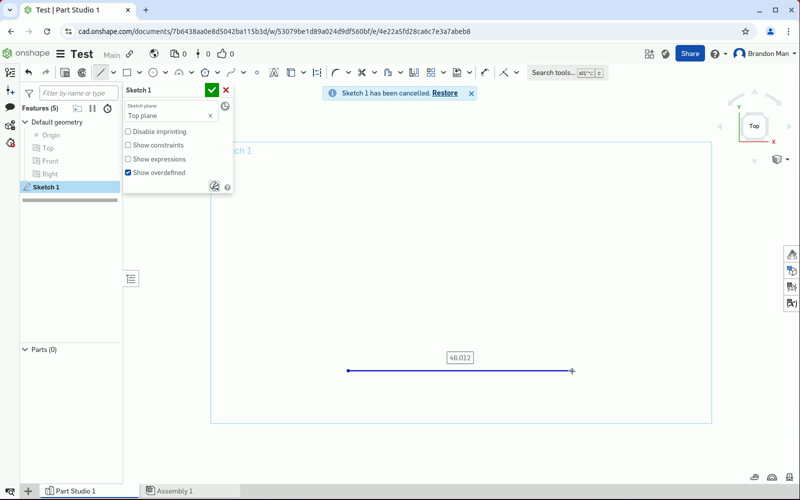
mouse_move(572, 196)
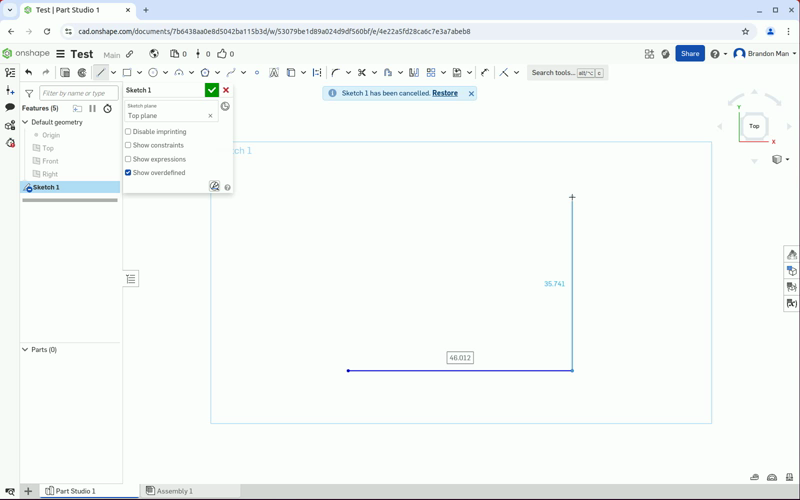
click(572, 196)
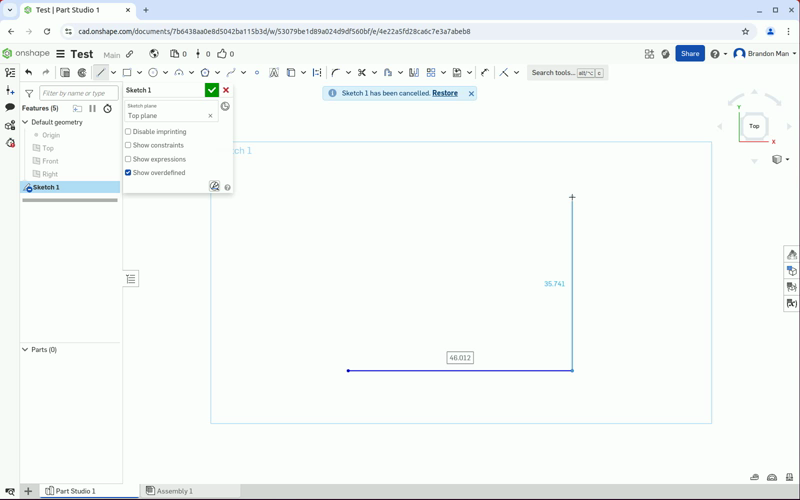
key_up(shift)
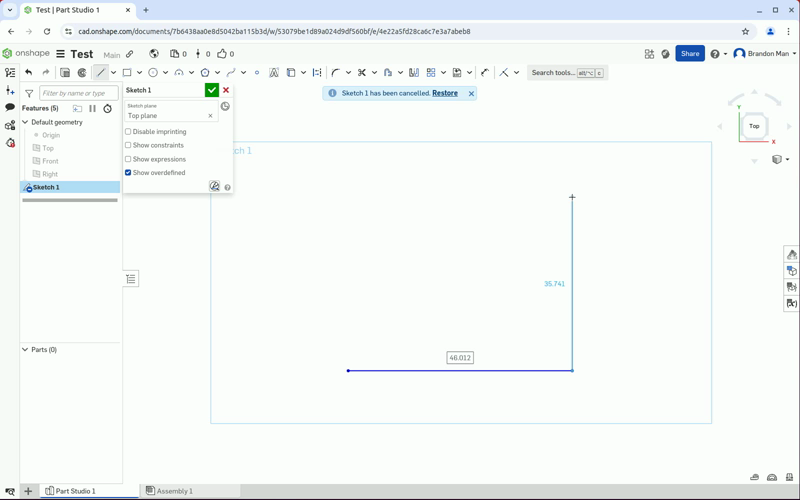
key_down(shift)
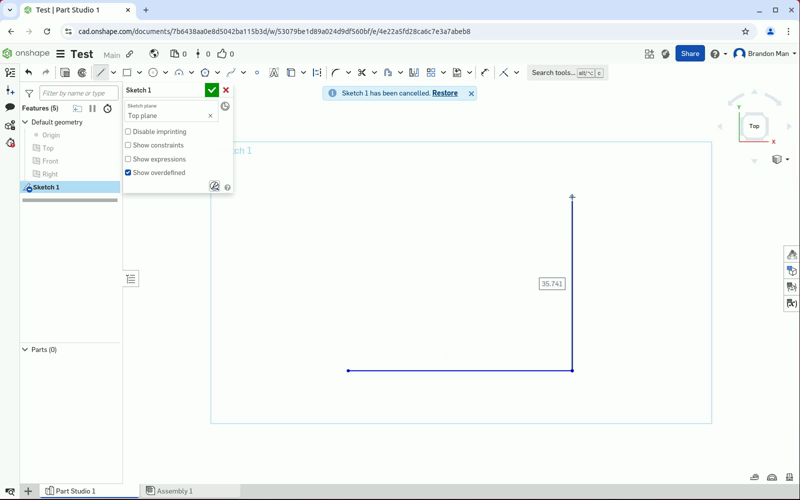
mouse_move(348, 196)
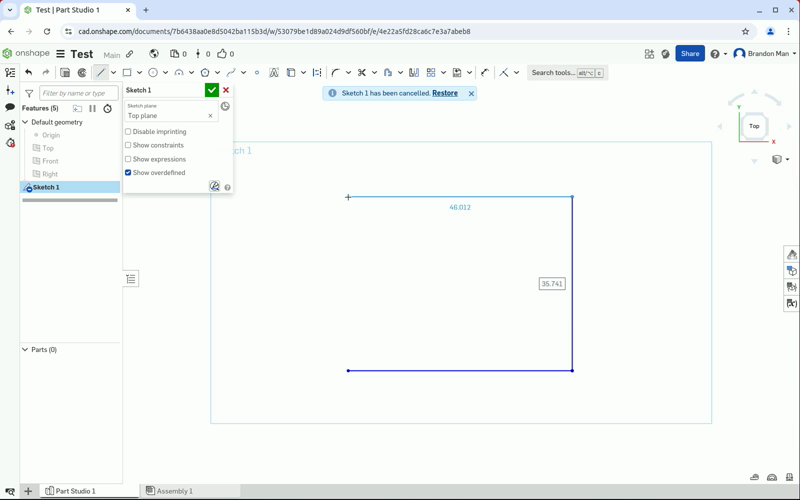
click(348, 196)
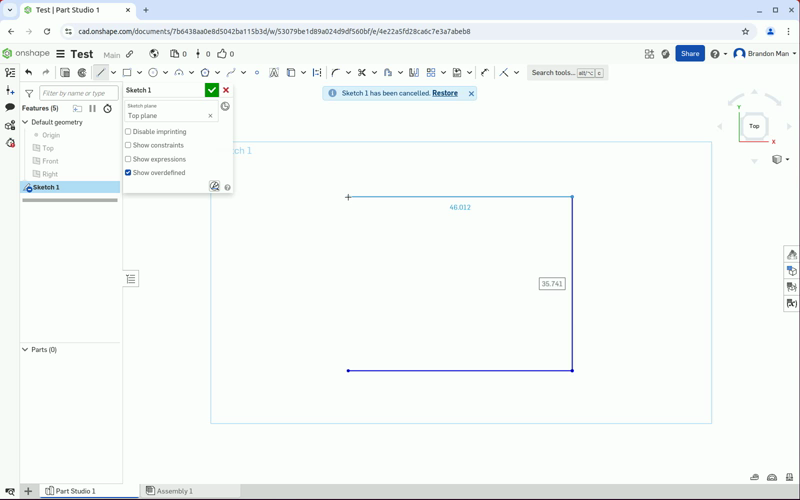
key_up(shift)
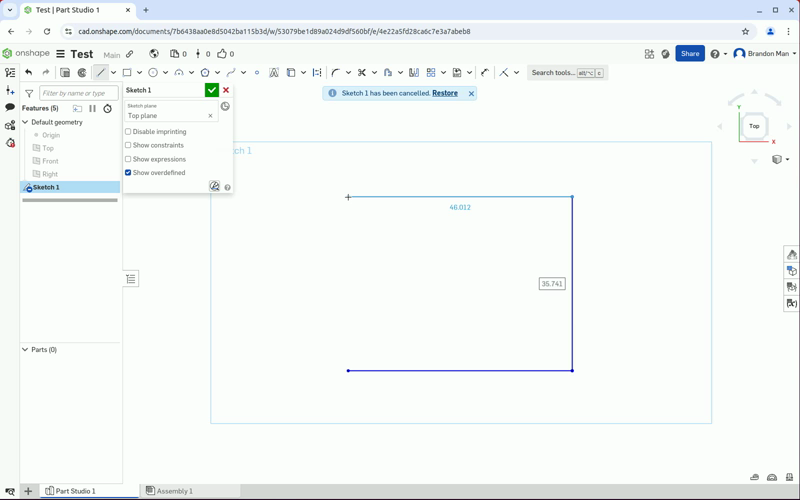
key_down(shift)
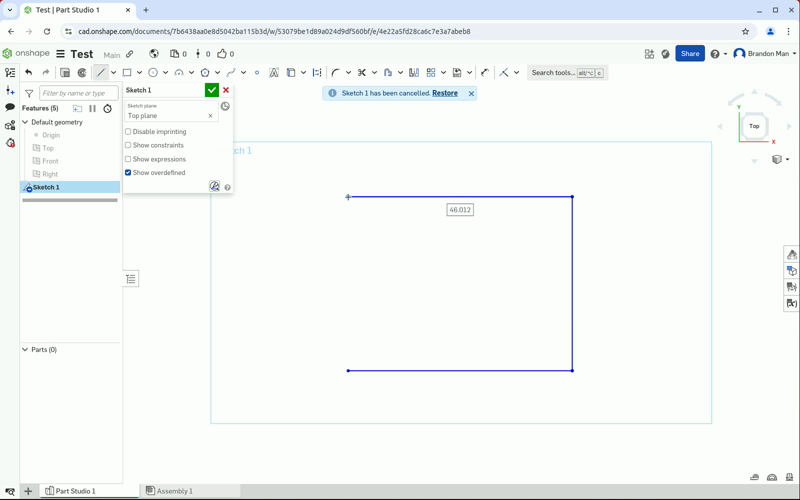
mouse_move(348, 370)
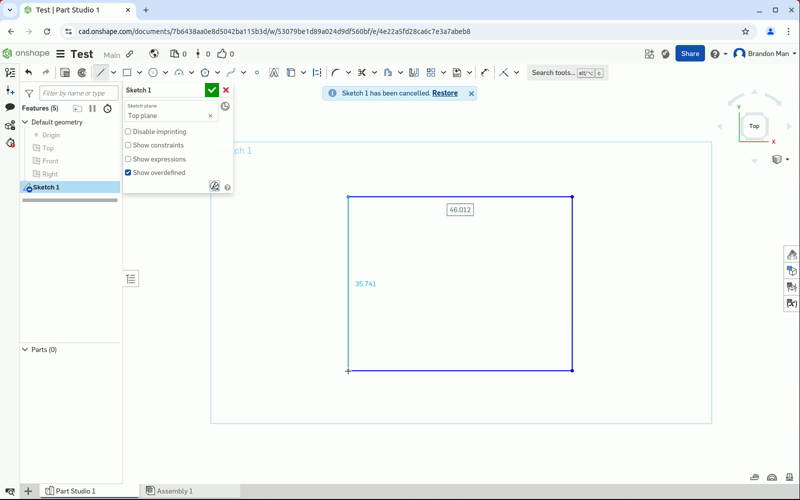
key_up(shift)
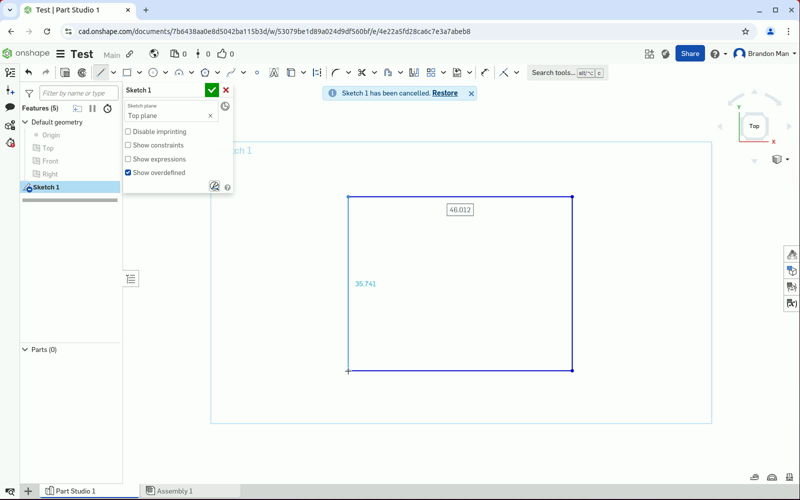
click(348, 370)
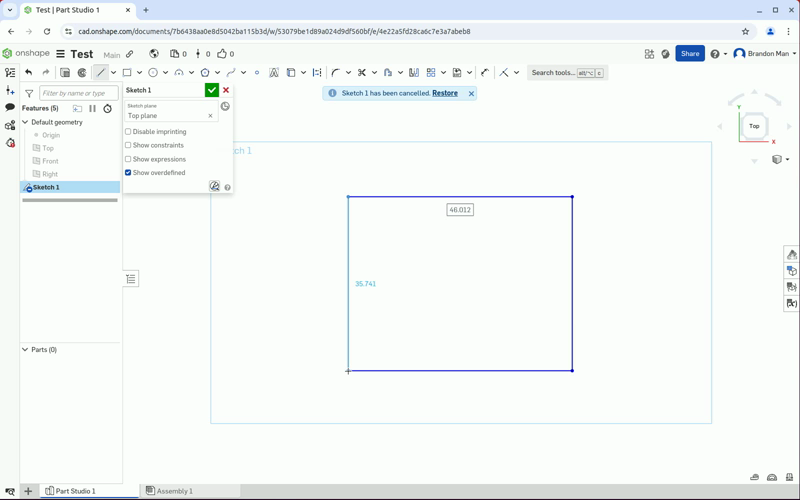
key(esc)
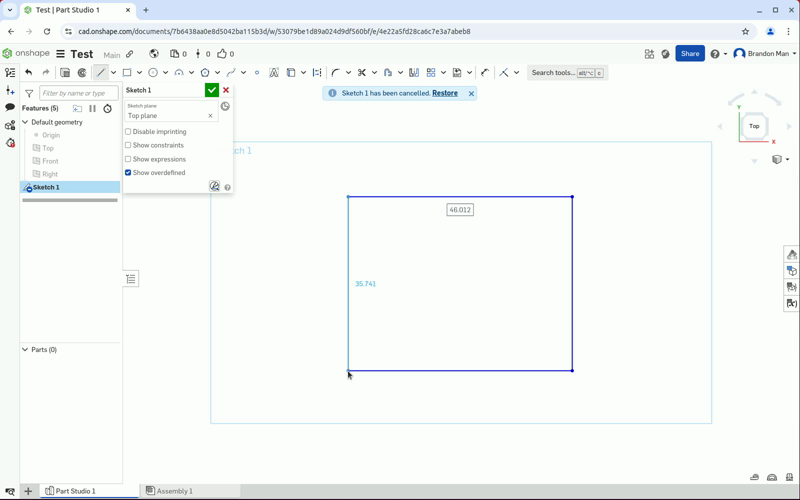
mouse_move(412, 226)
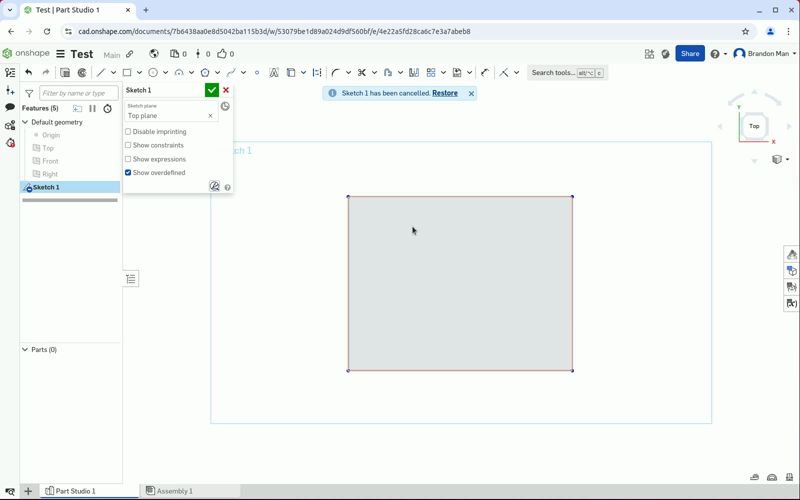
click(412, 226)
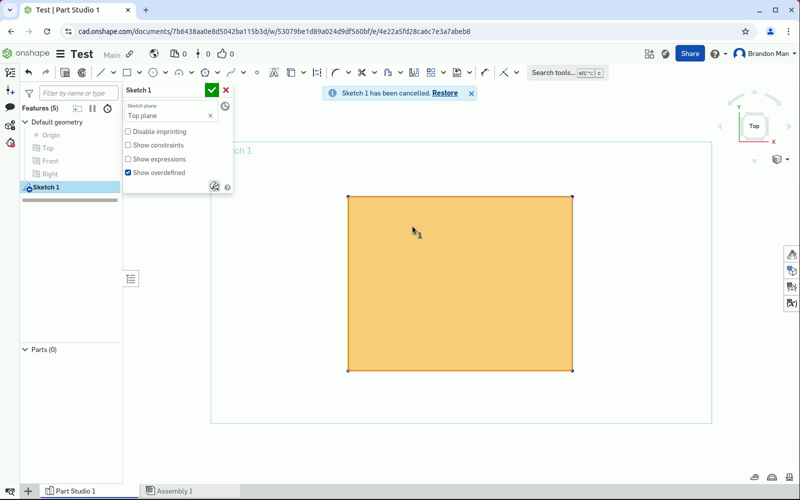
mouse_move(73, 352)
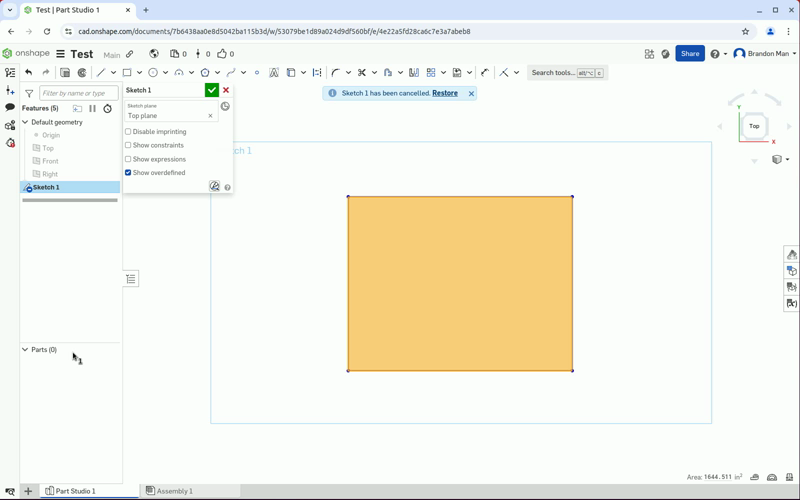
key(shift+y)
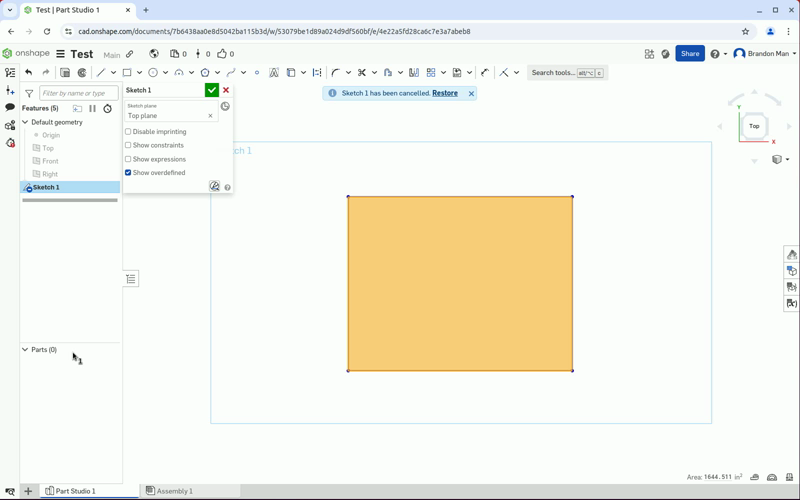
key(shift+e)
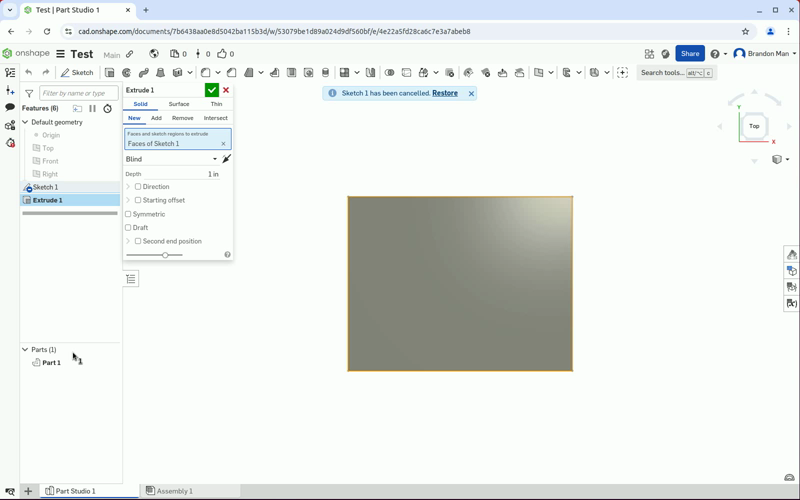
mouse_move(143, 106)
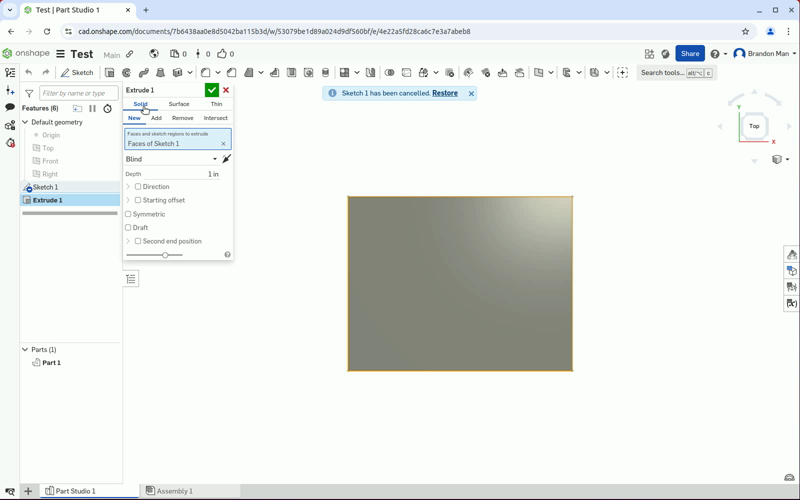
click(143, 106)
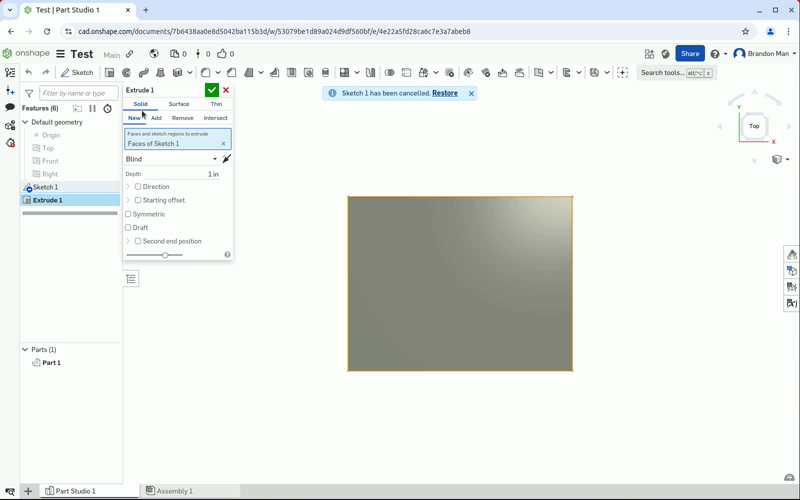
mouse_move(137, 120)
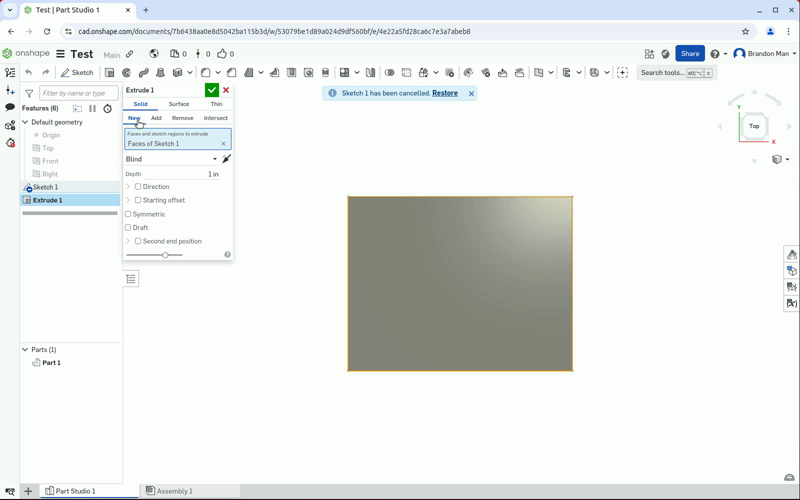
click(137, 120)
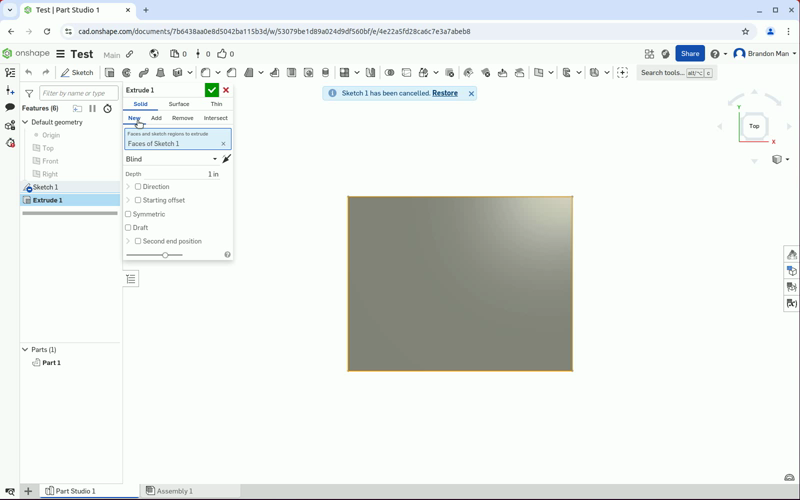
key(tab, 4)
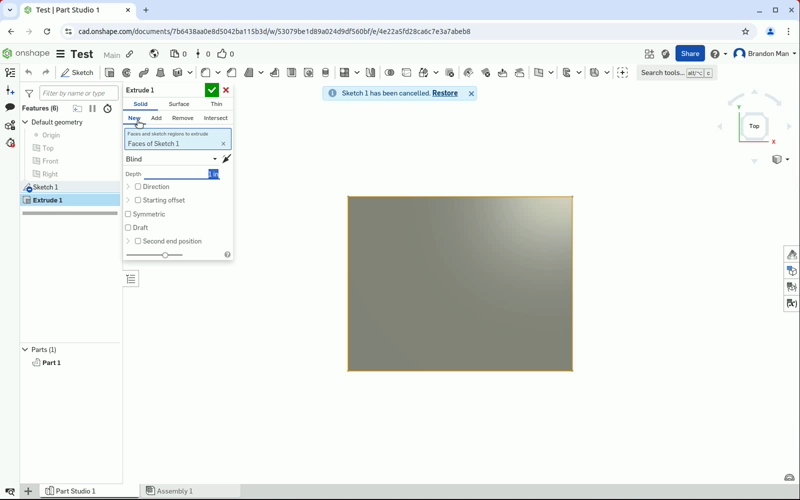
text(2.166)
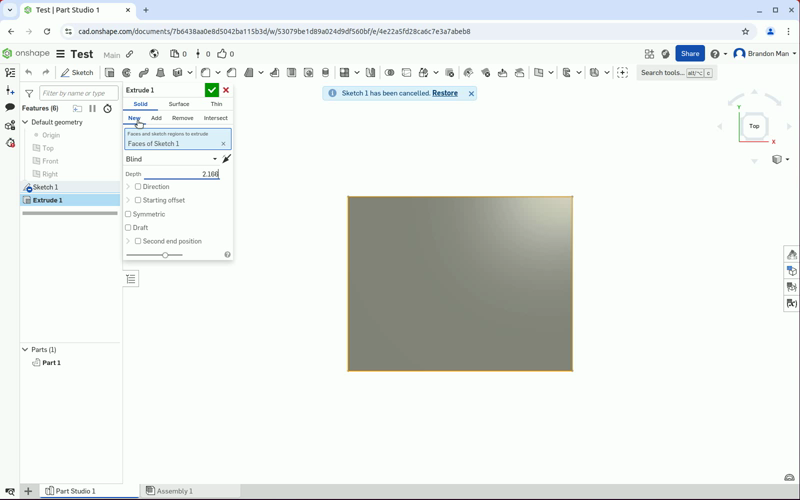
key(enter)
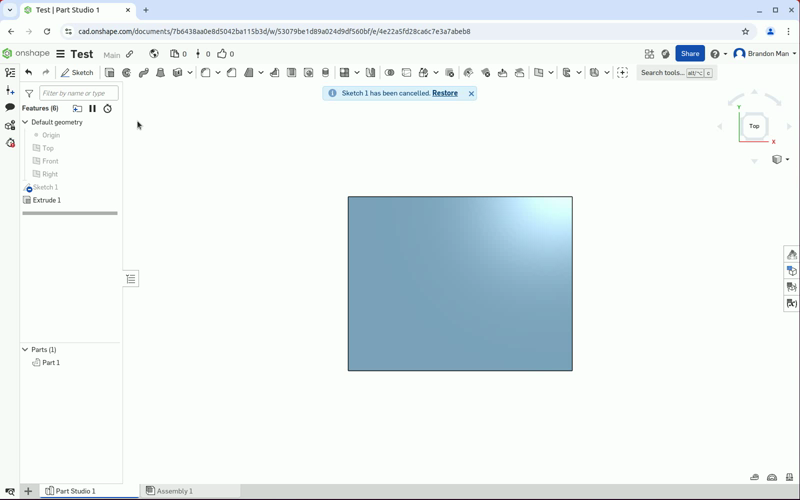
key(shift+h)
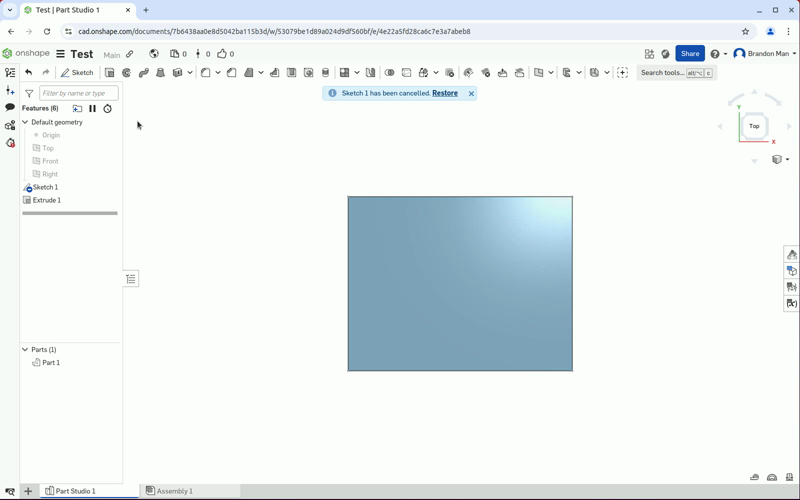
key(shift+h)
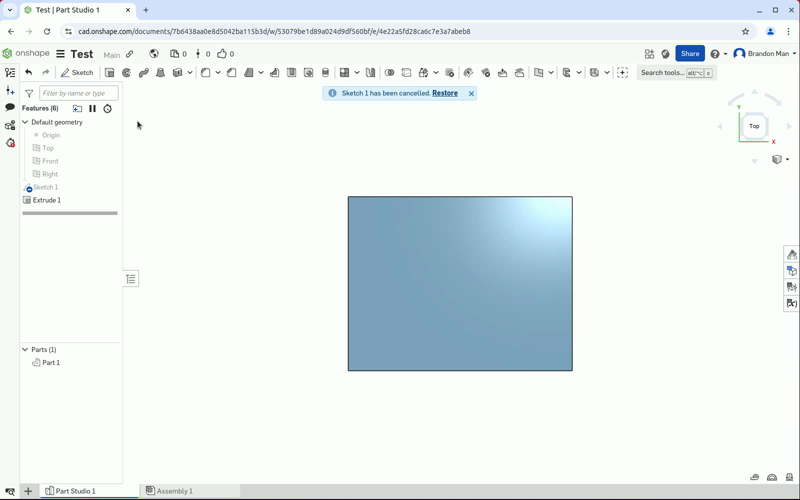
mouse_move(73, 189)
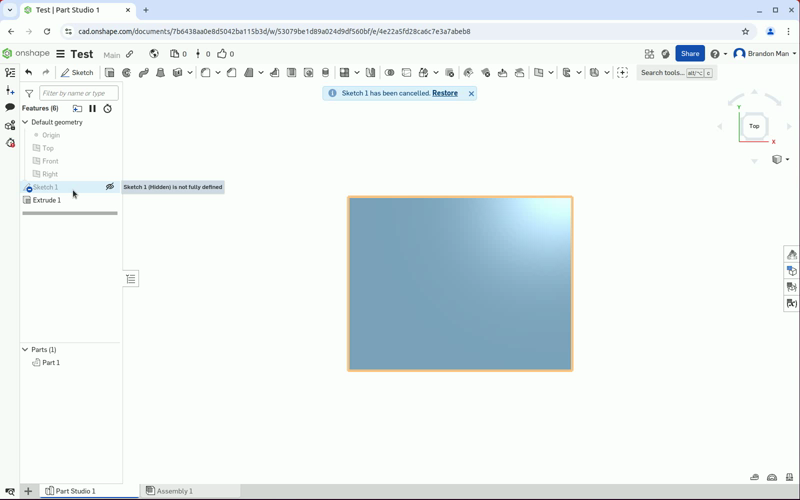
click(73, 189)
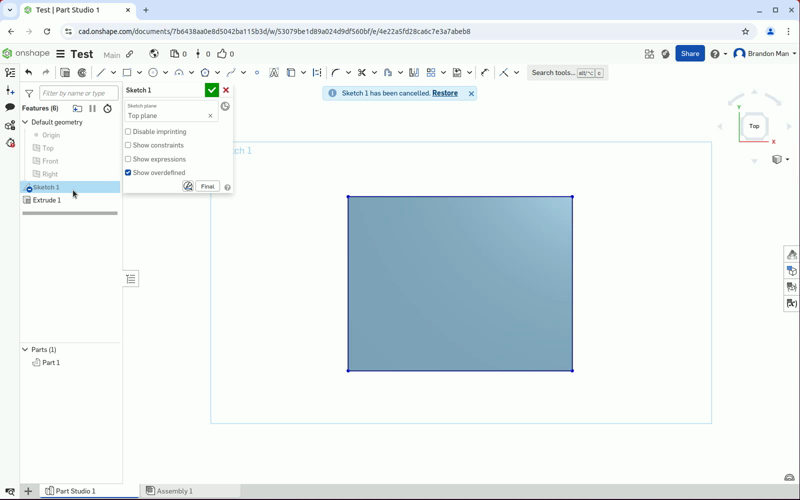
mouse_move(229, 92)
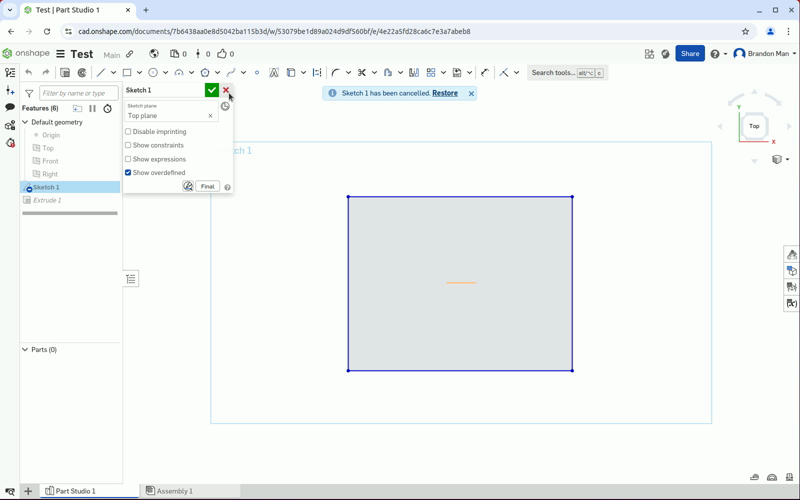
click(229, 92)
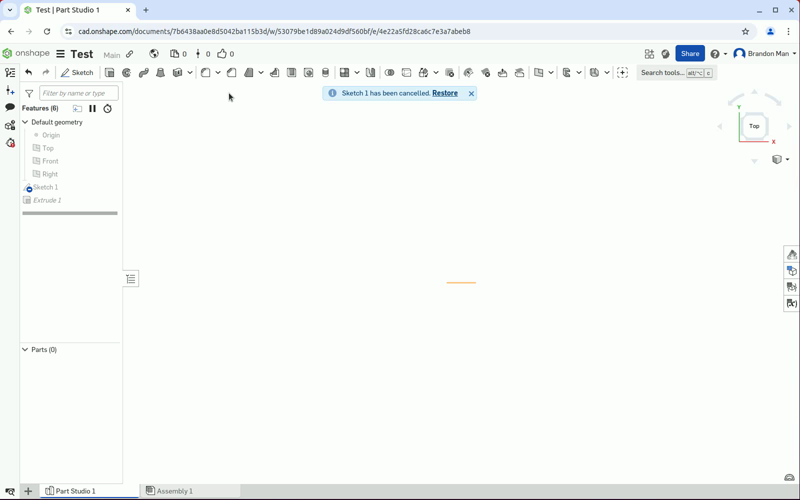
mouse_move(541, 75)
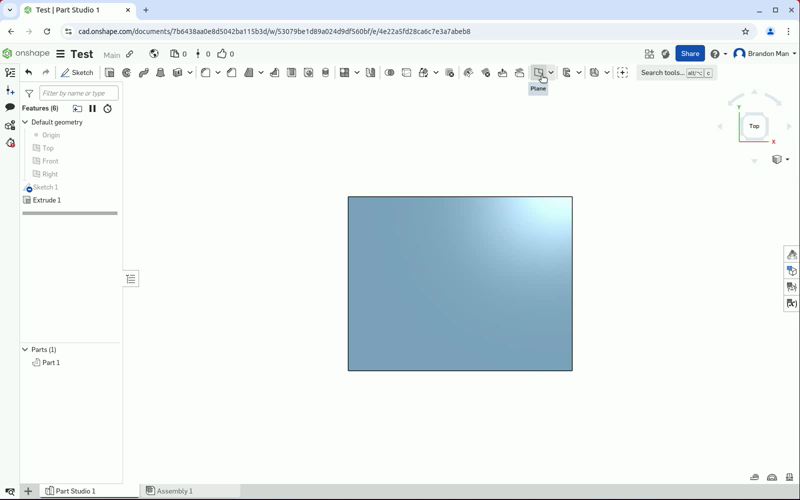
click(541, 75)
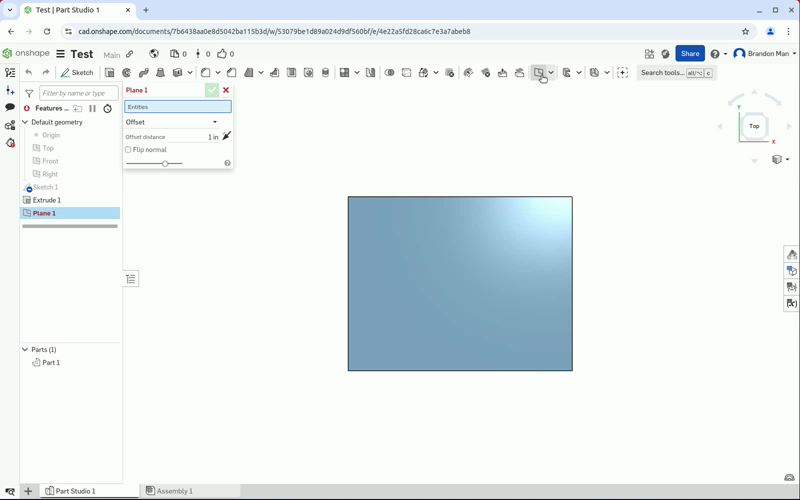
mouse_move(73, 150)
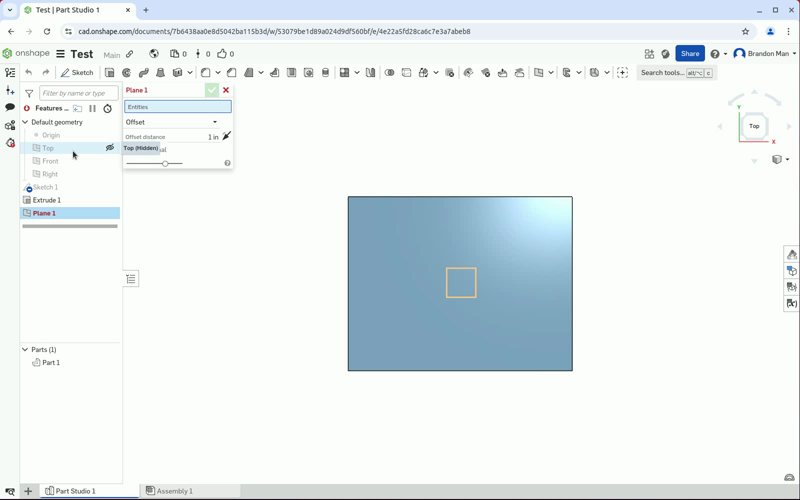
click(73, 150)
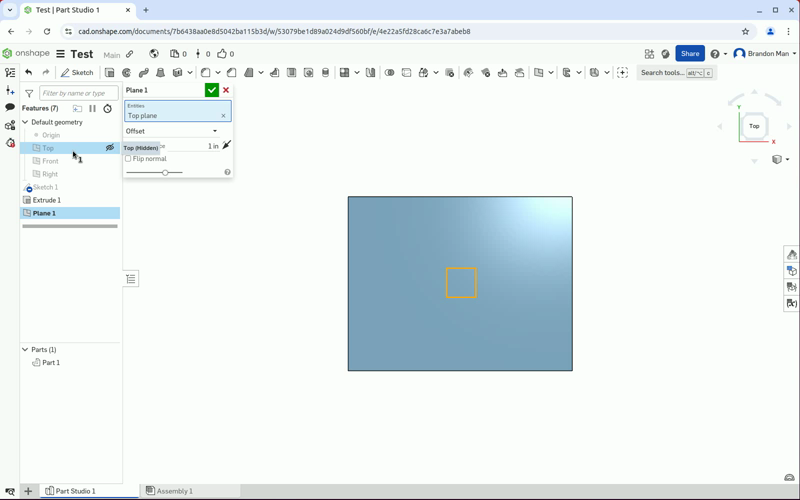
key(tab, 2)
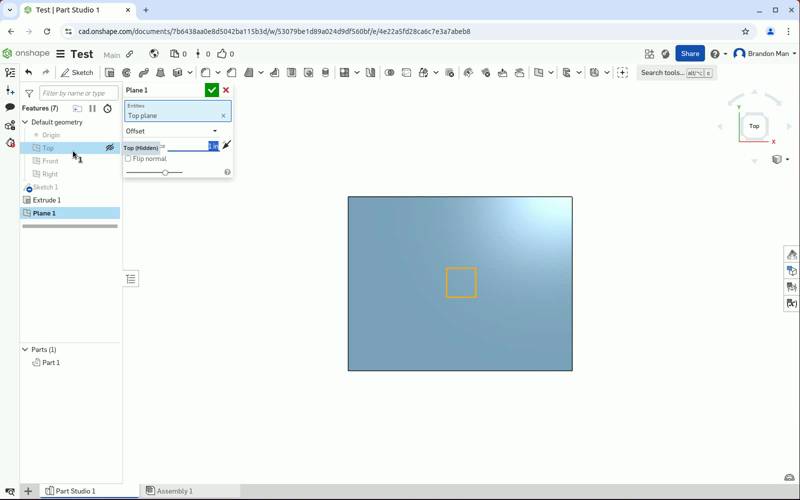
text(2.157)
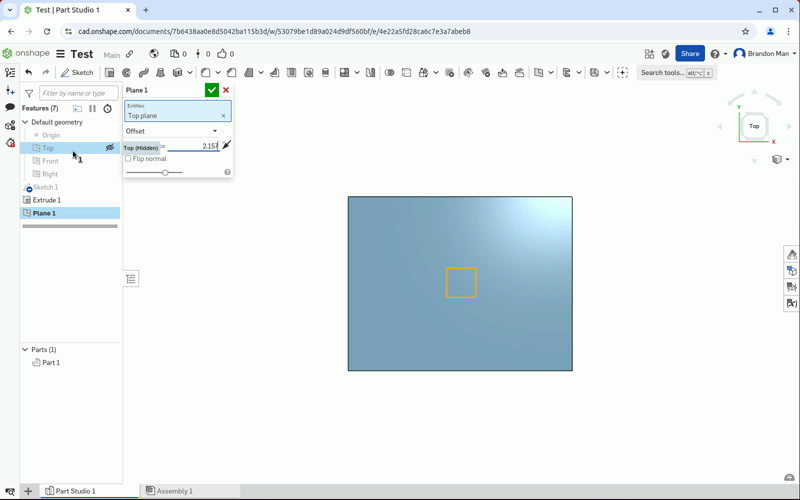
key(enter, 2)
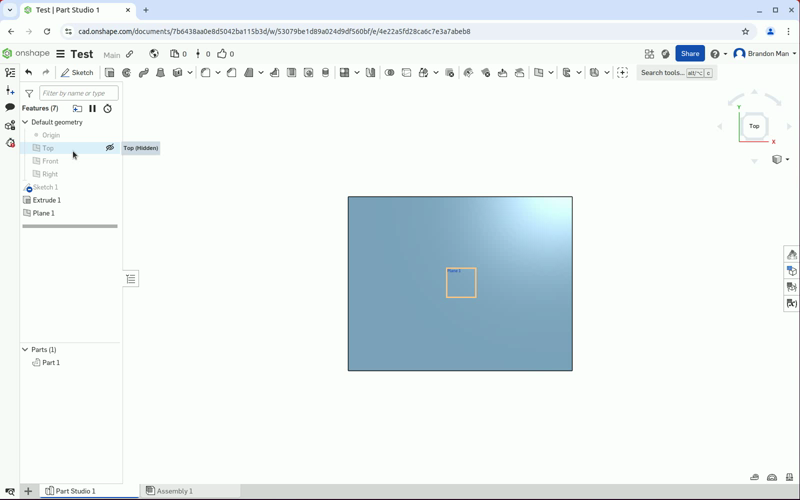
key(shift+s)
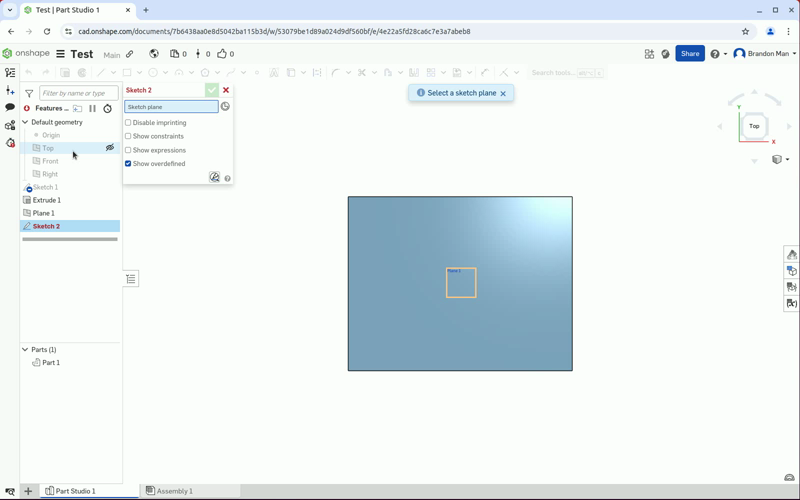
mouse_move(73, 215)
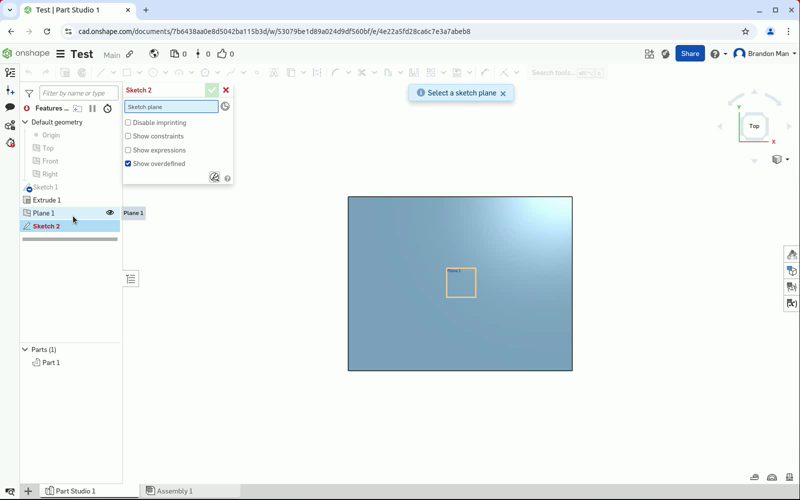
click(73, 215)
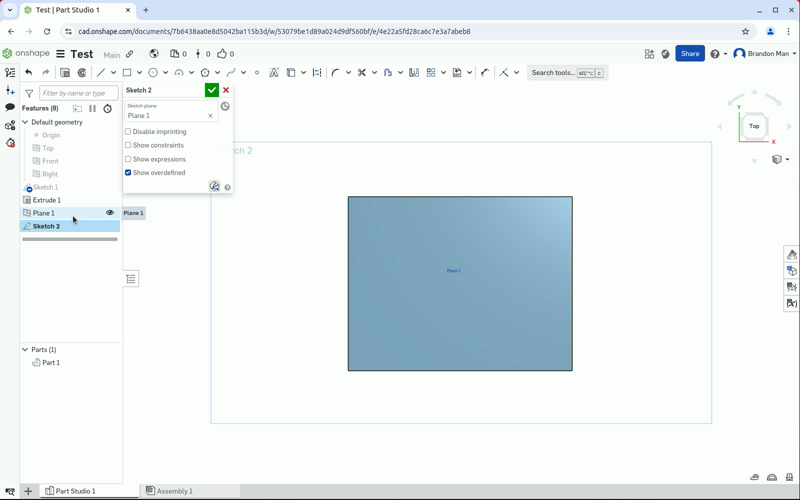
mouse_move(73, 352)
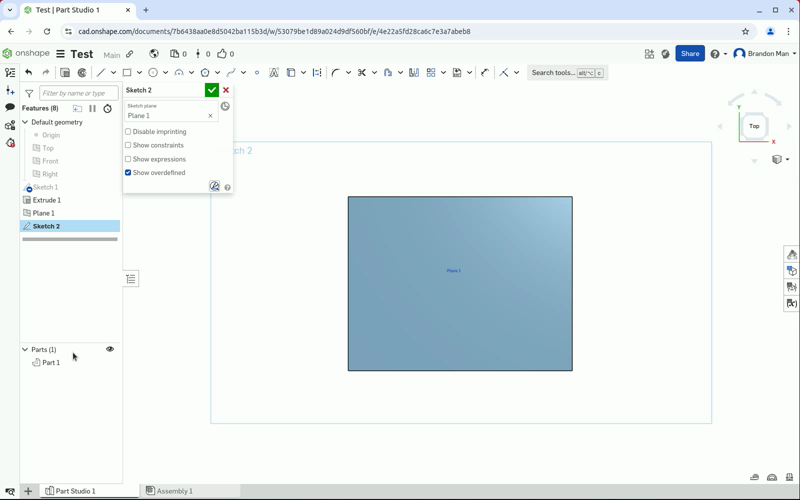
key(y)
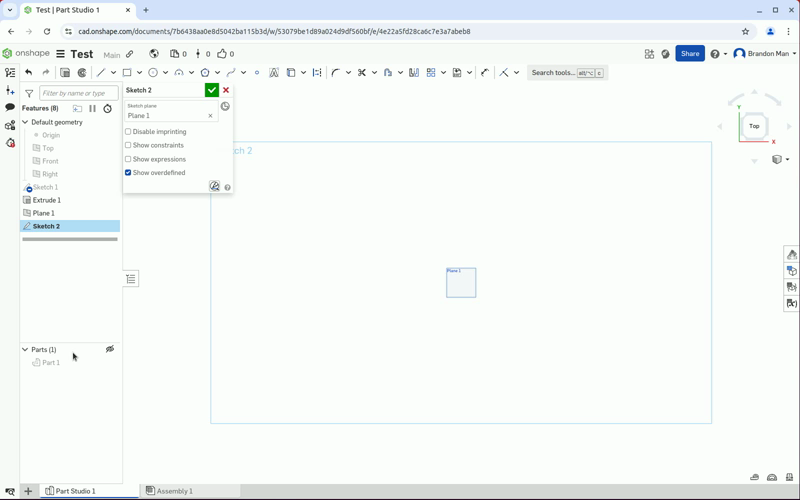
key(l)
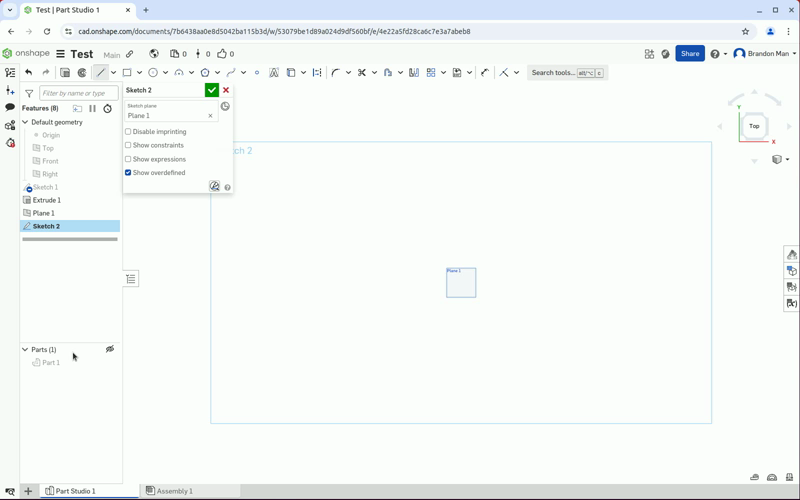
key_down(shift)
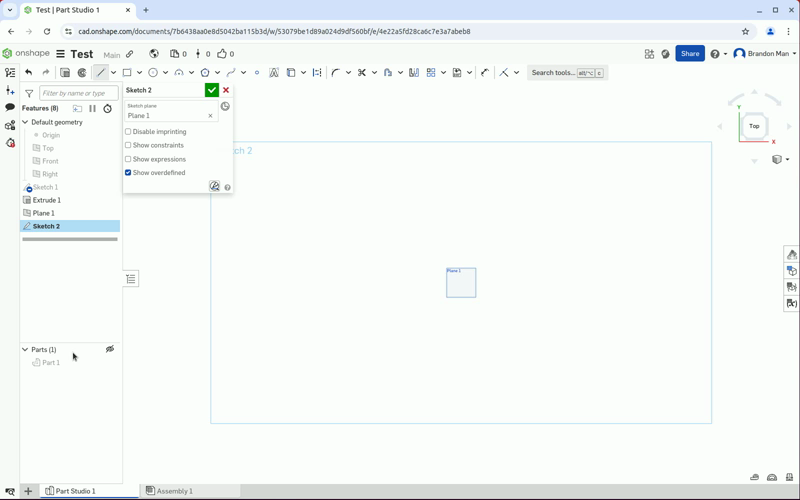
mouse_move(348, 311)
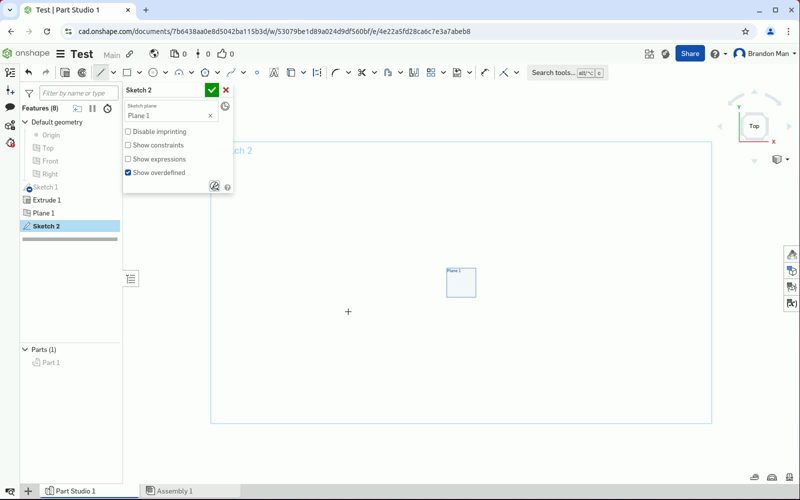
click(348, 311)
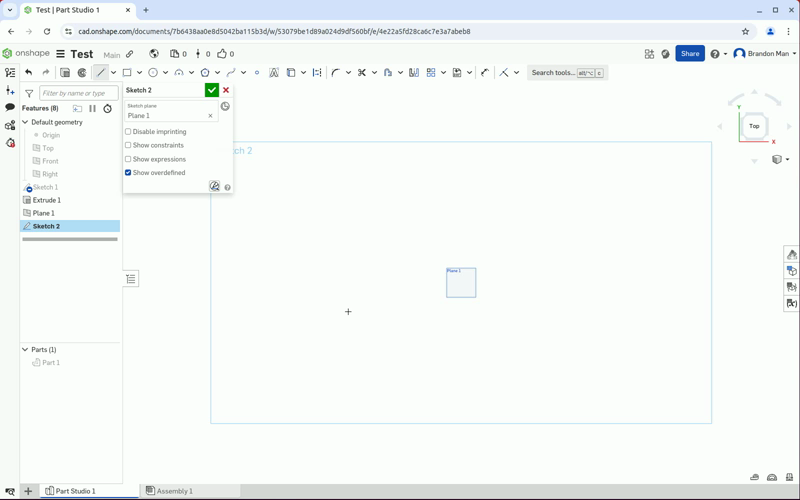
key_up(shift)
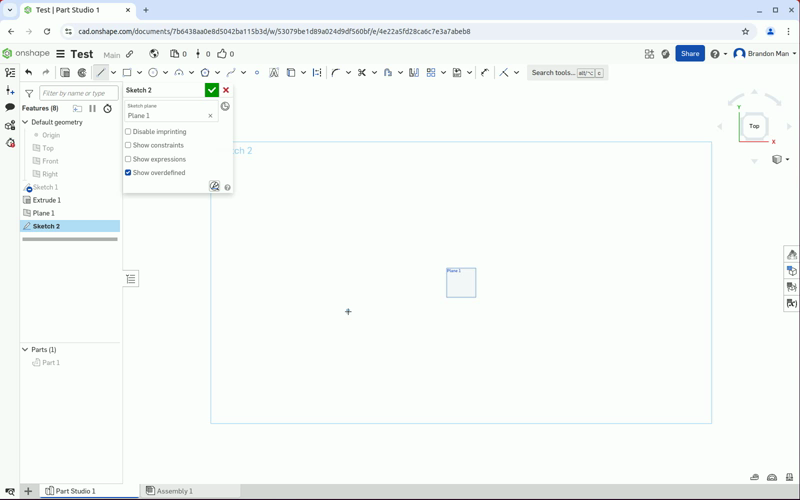
key_down(shift)
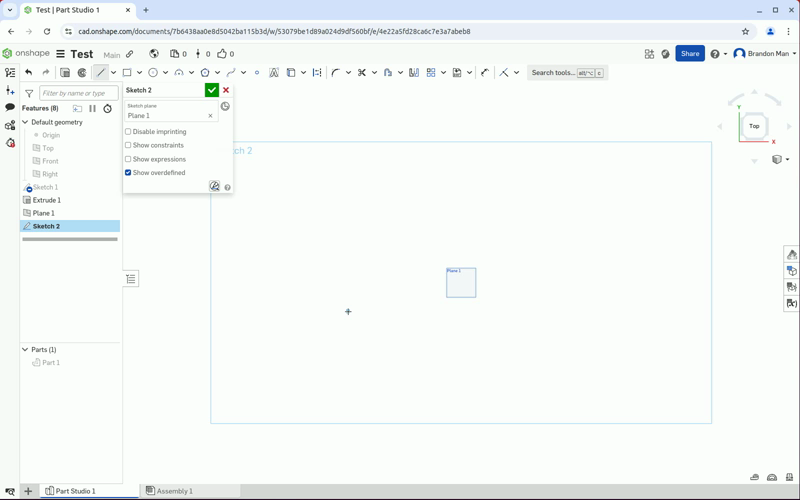
mouse_move(572, 311)
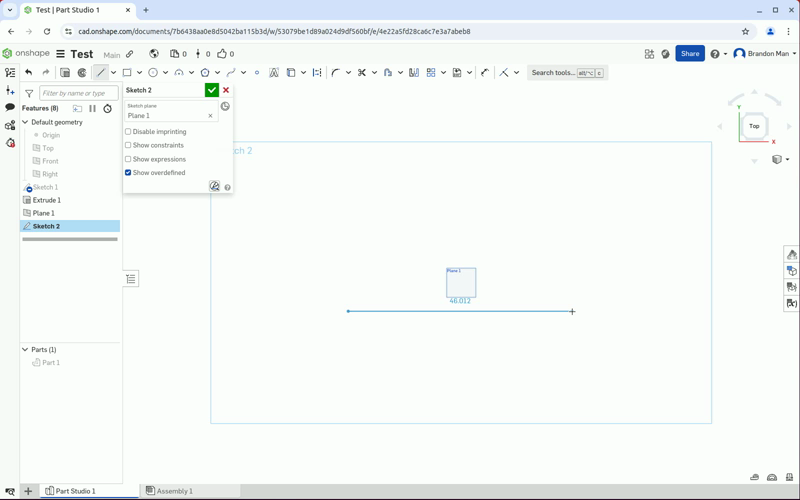
click(572, 311)
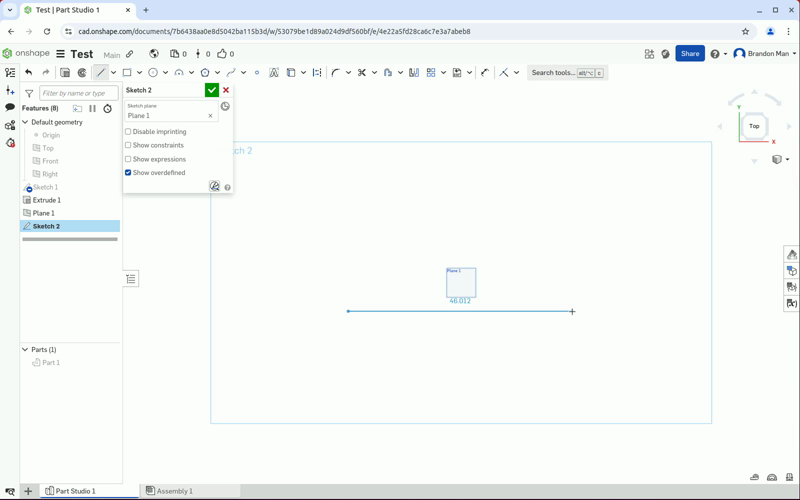
key_up(shift)
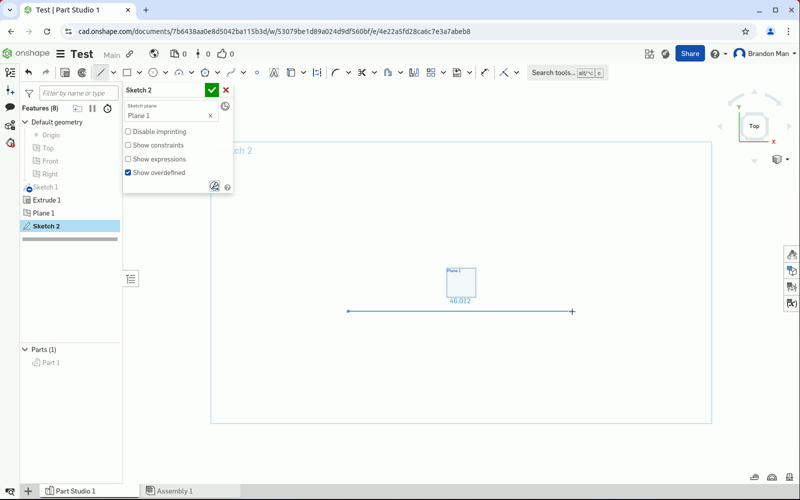
key_down(shift)
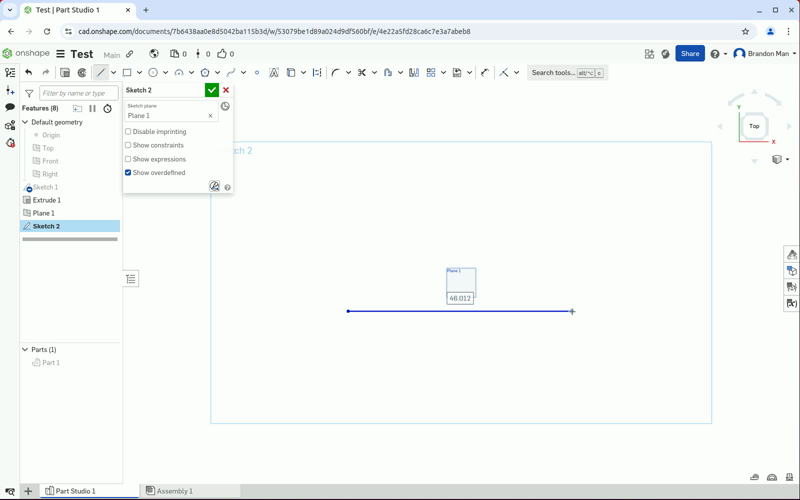
mouse_move(589, 311)
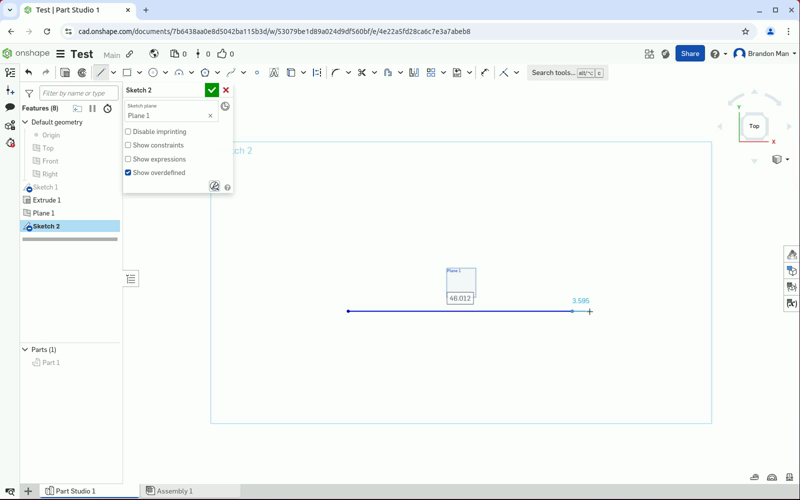
mouse_move(572, 254)
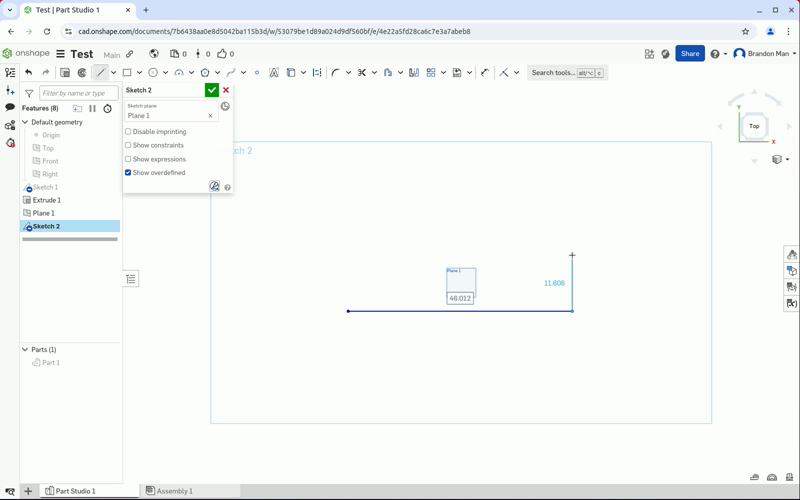
click(572, 254)
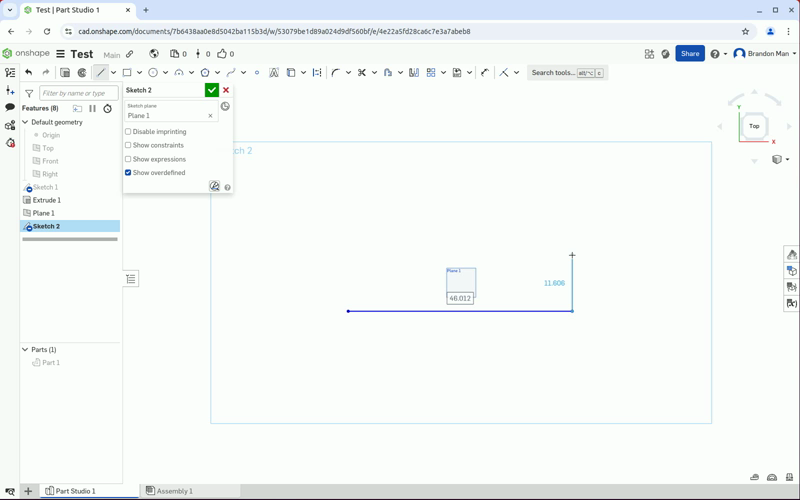
key_up(shift)
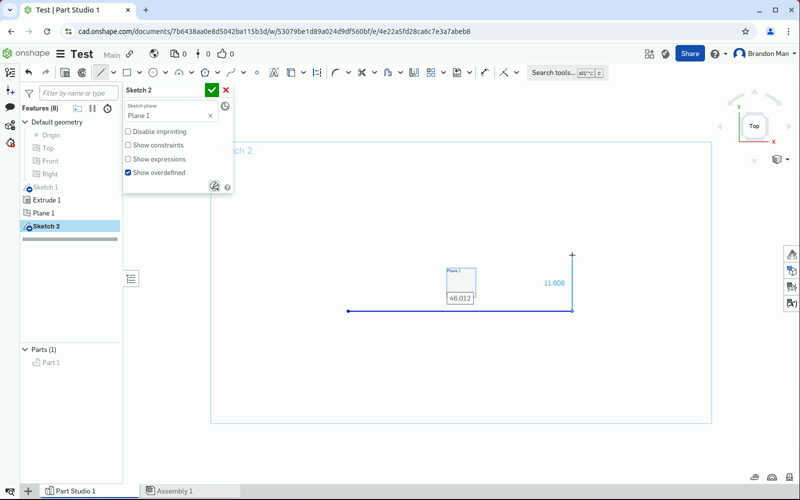
key_down(shift)
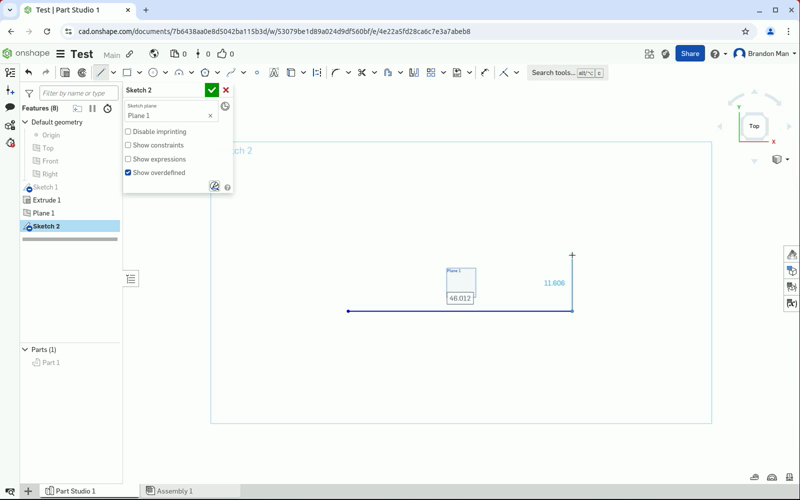
mouse_move(348, 254)
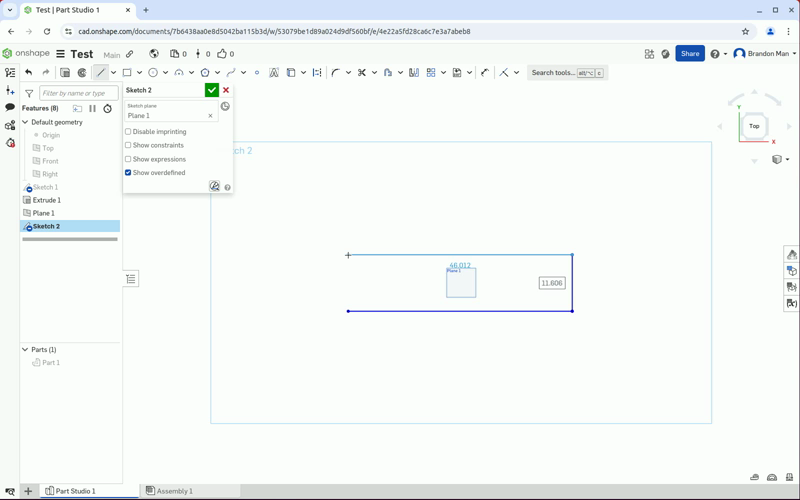
click(348, 254)
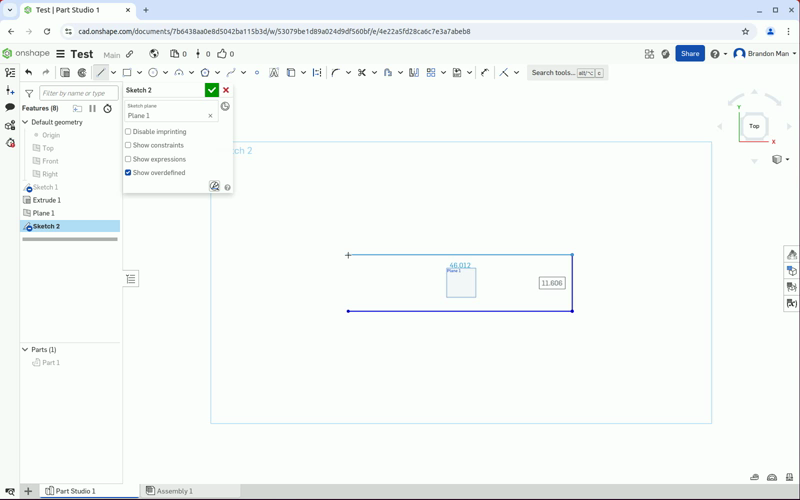
key_up(shift)
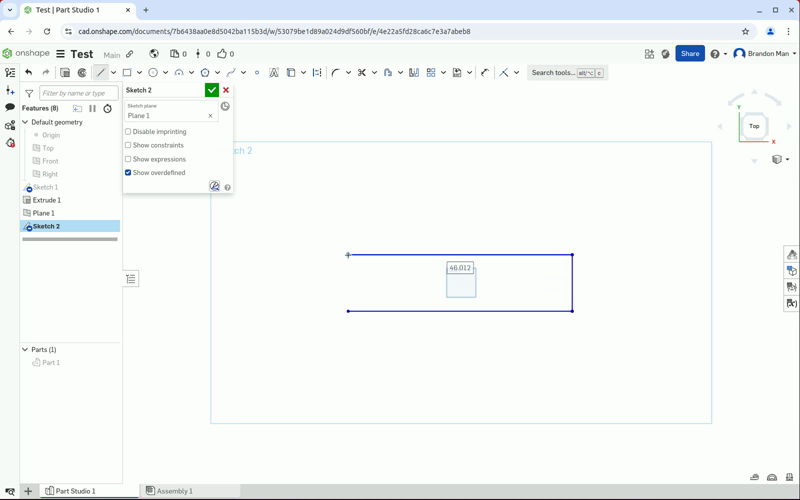
mouse_move(378, 254)
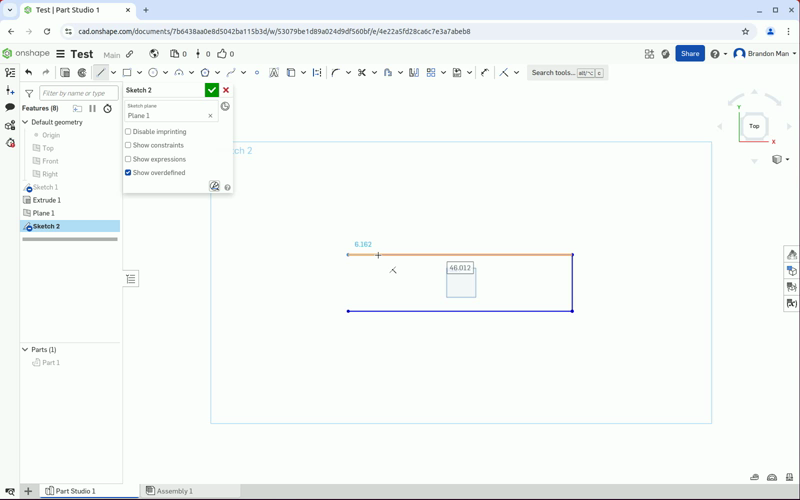
key_down(shift)
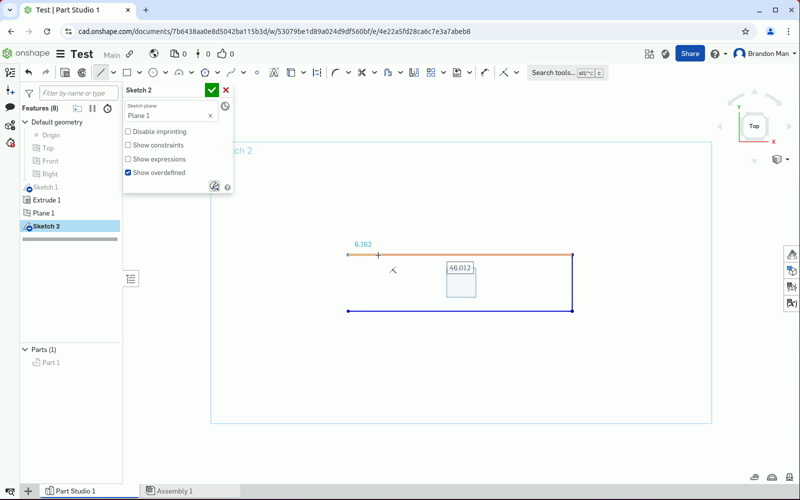
mouse_move(348, 311)
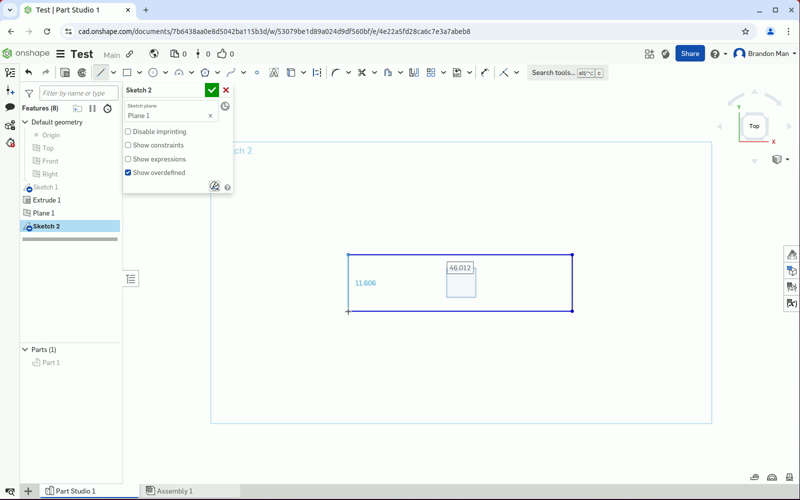
key_up(shift)
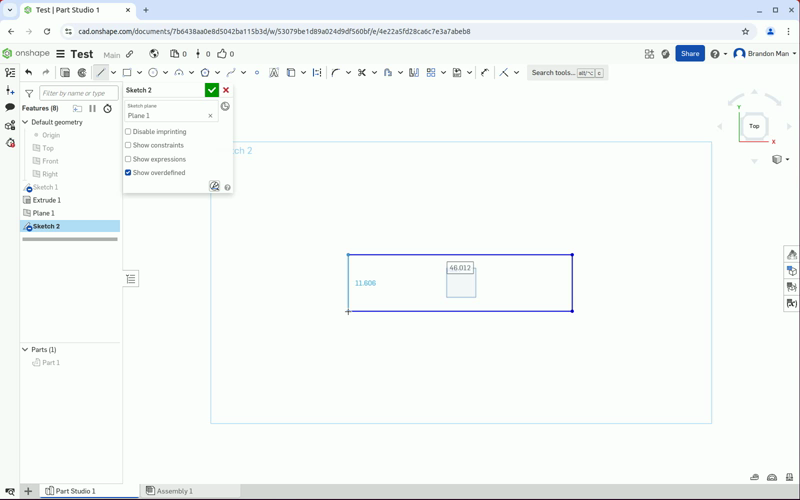
click(348, 311)
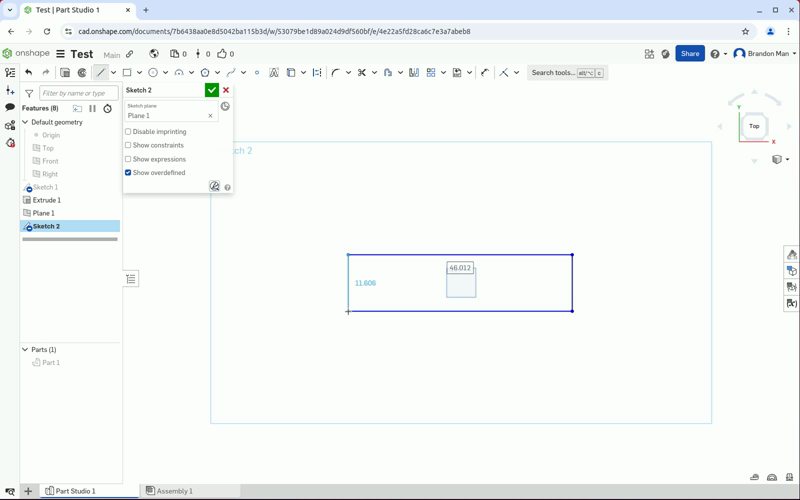
key(esc)
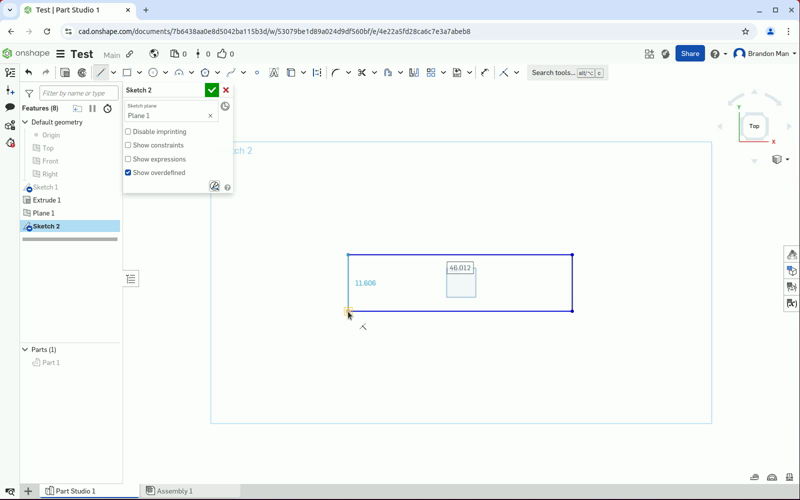
mouse_move(549, 287)
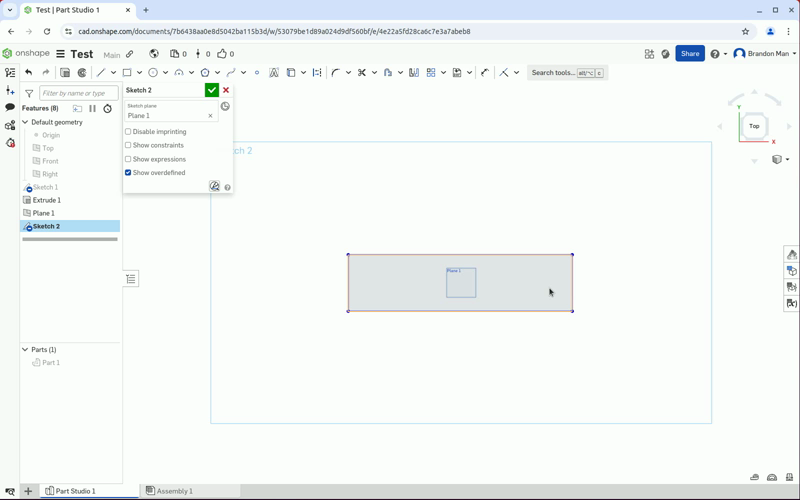
click(549, 287)
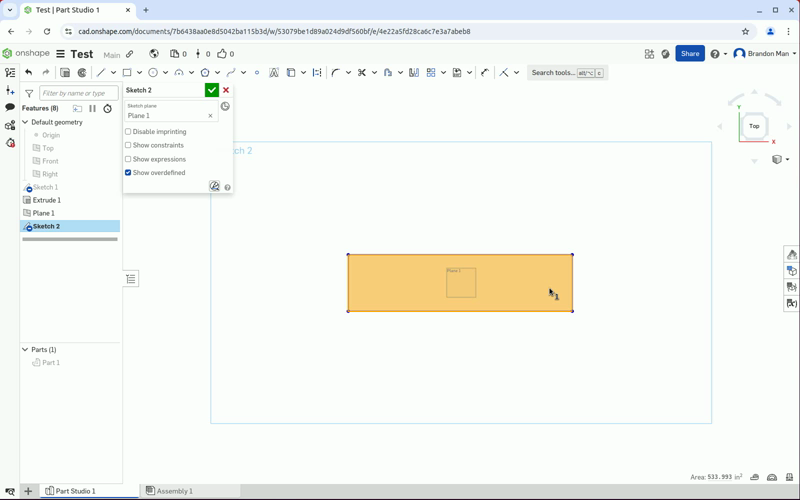
mouse_move(73, 352)
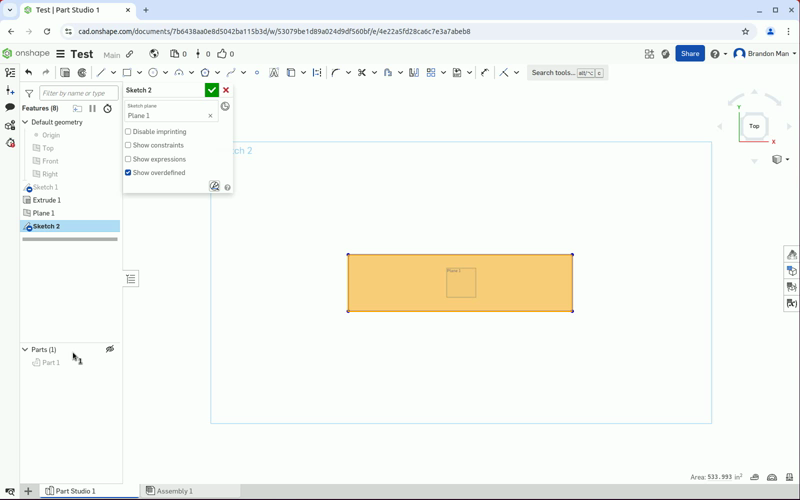
key(shift+y)
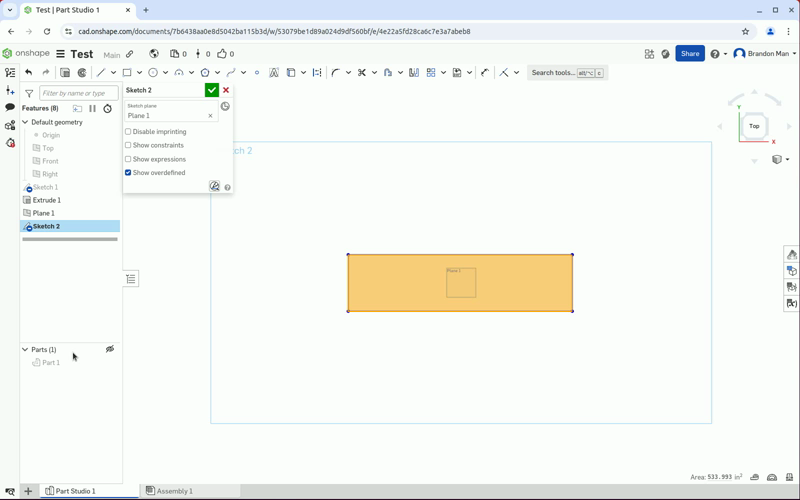
key(shift+e)
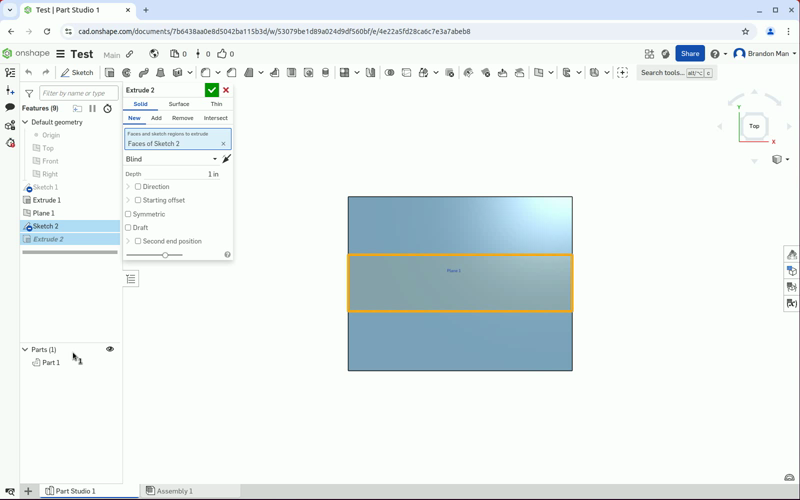
mouse_move(143, 106)
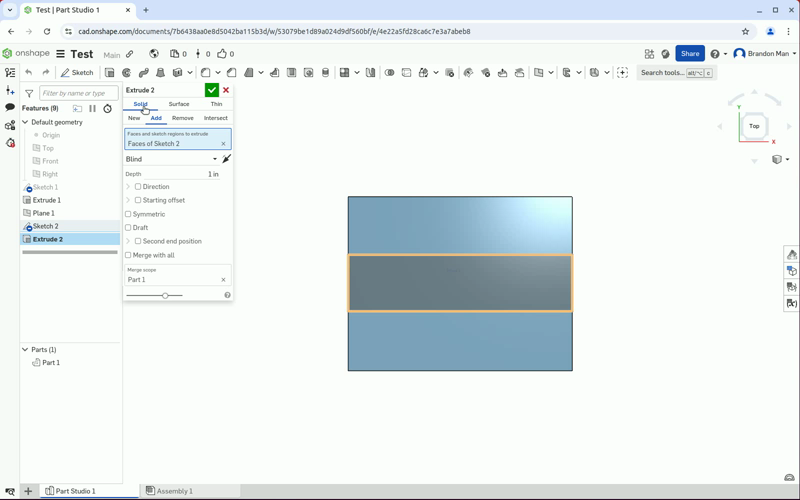
click(143, 106)
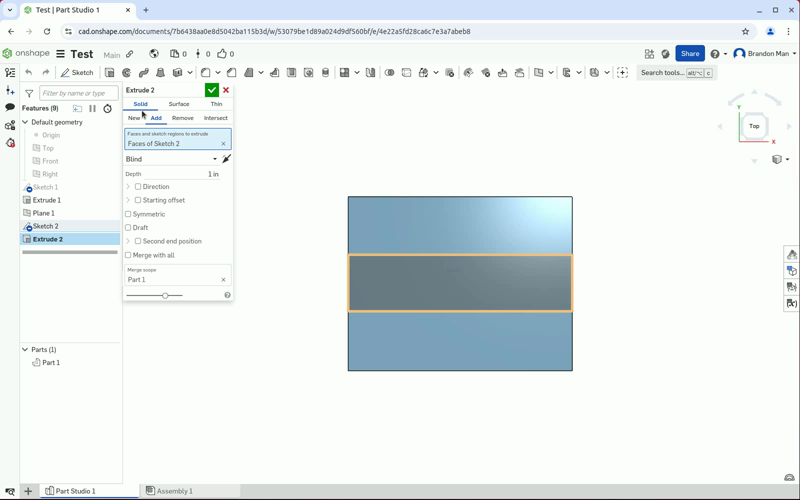
mouse_move(137, 120)
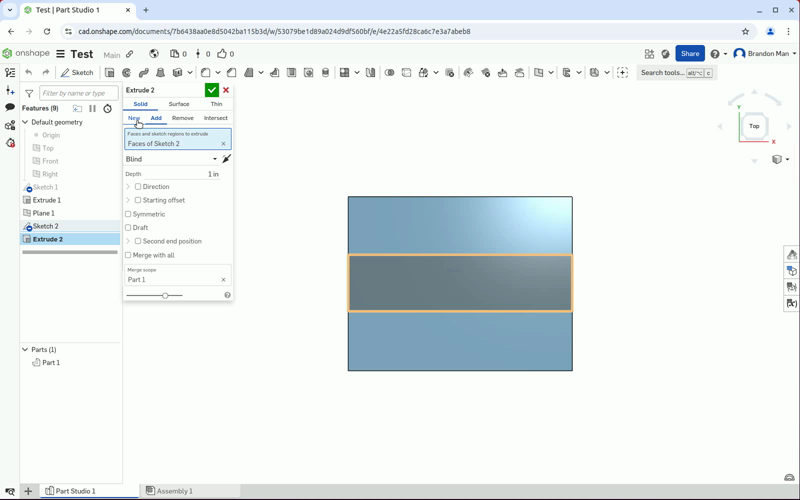
click(137, 120)
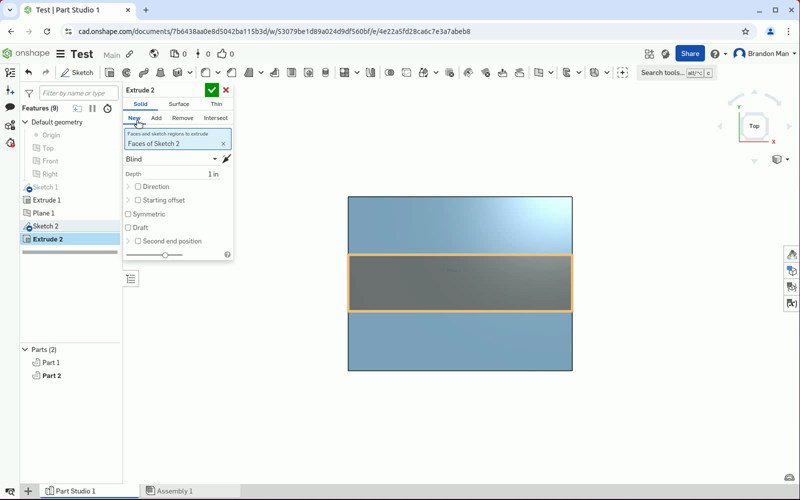
key(tab, 4)
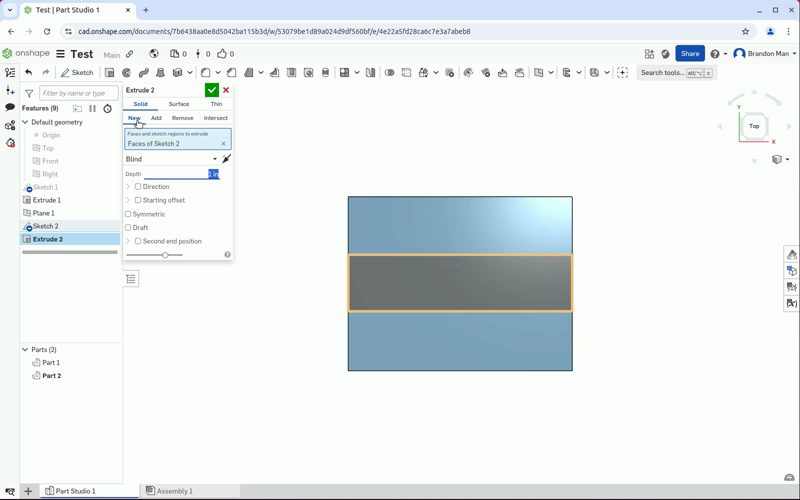
text(10.832)
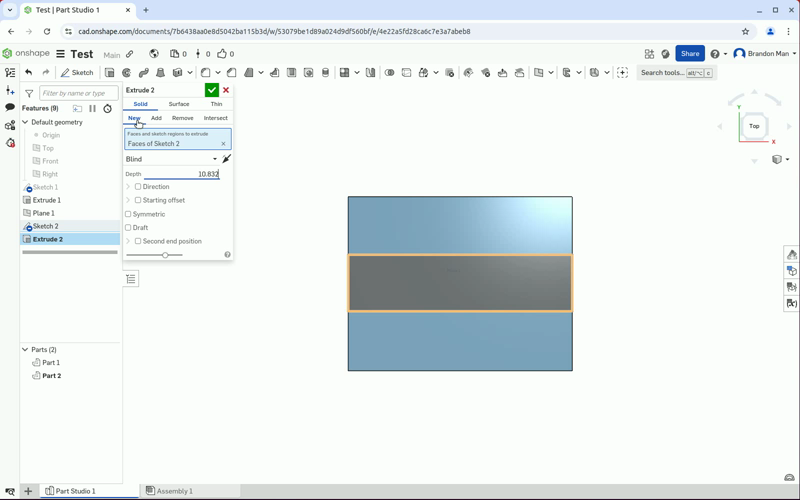
key(enter)
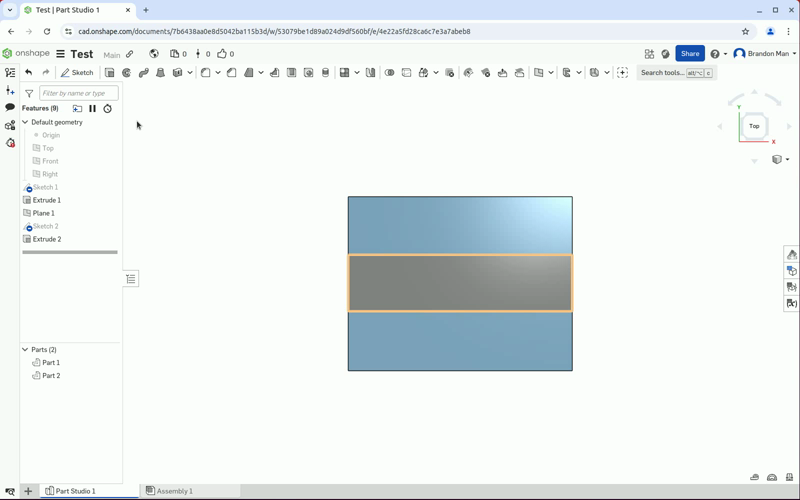
key(shift+h)
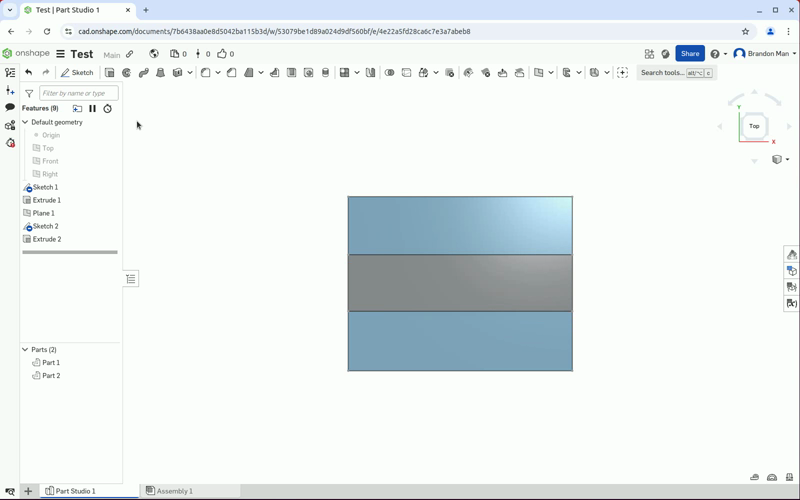
key(shift+h)
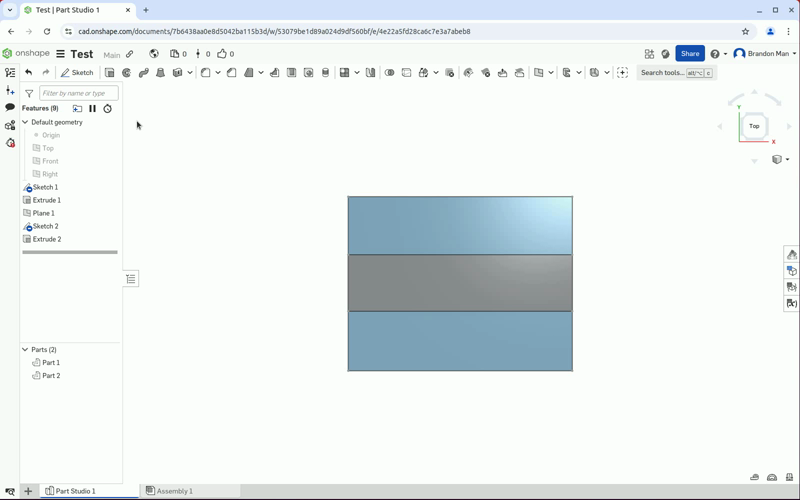
key(shift+7)
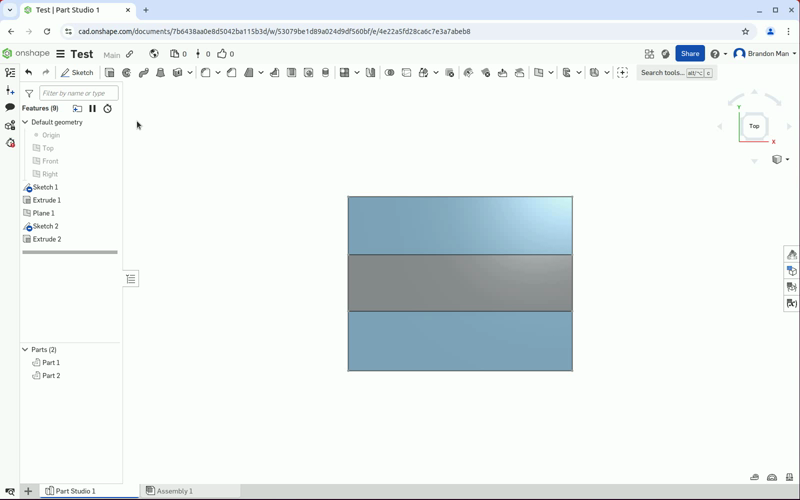
key(up, 3)
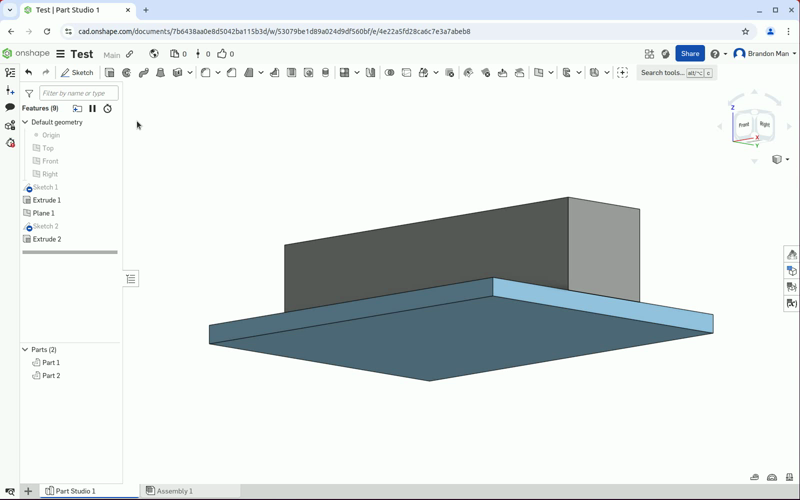
key(left, 3)
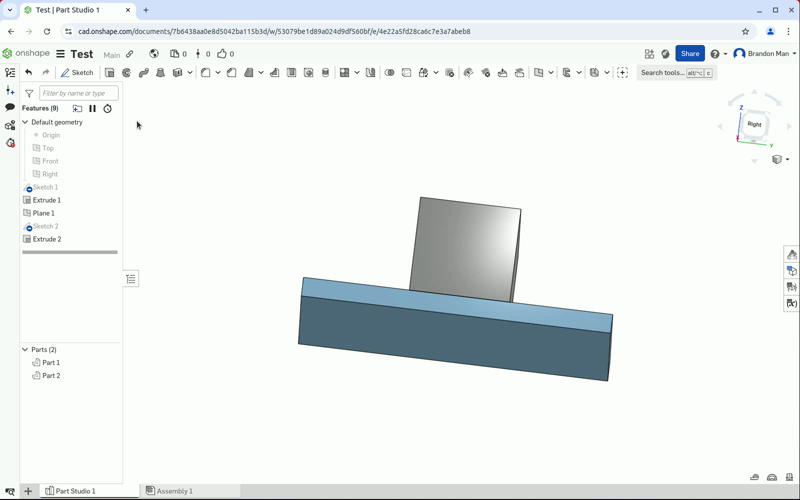
key(right, 3)
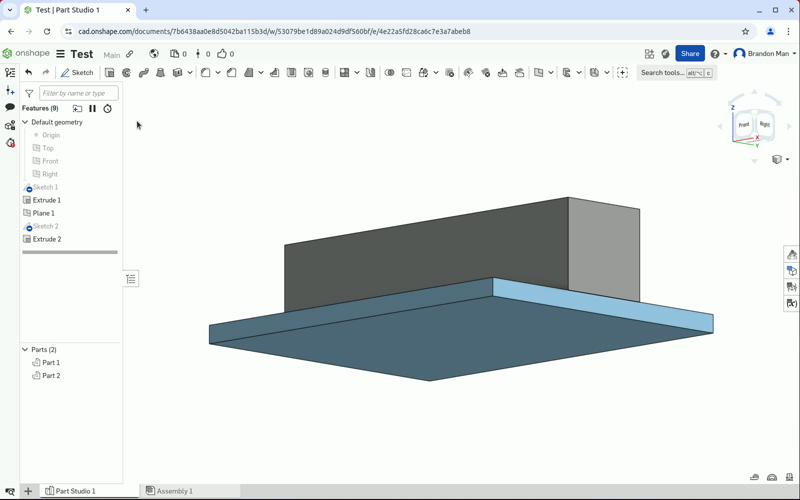
key(down, 3)
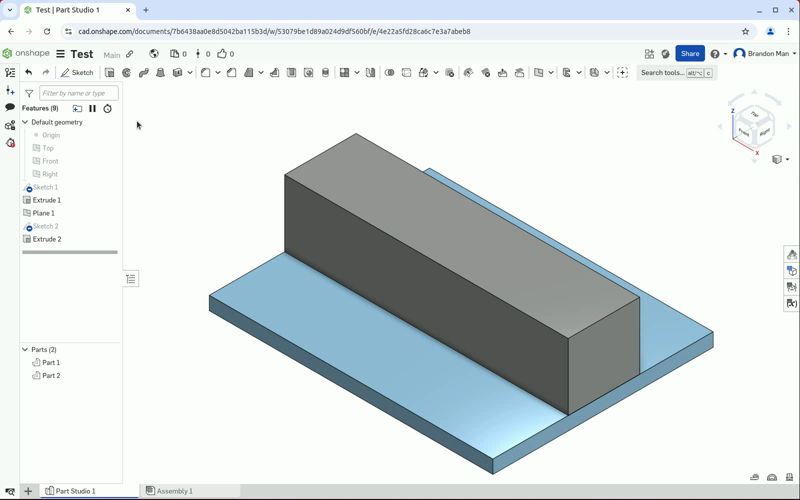
mouse_move(73, 189)
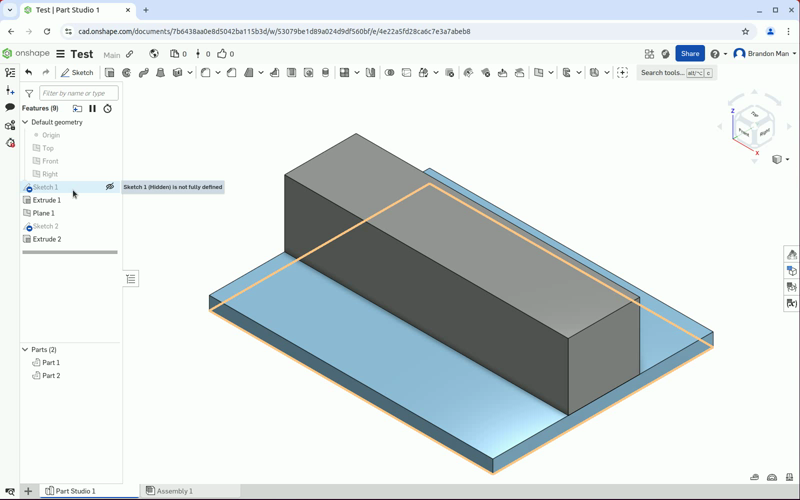
click(73, 189)